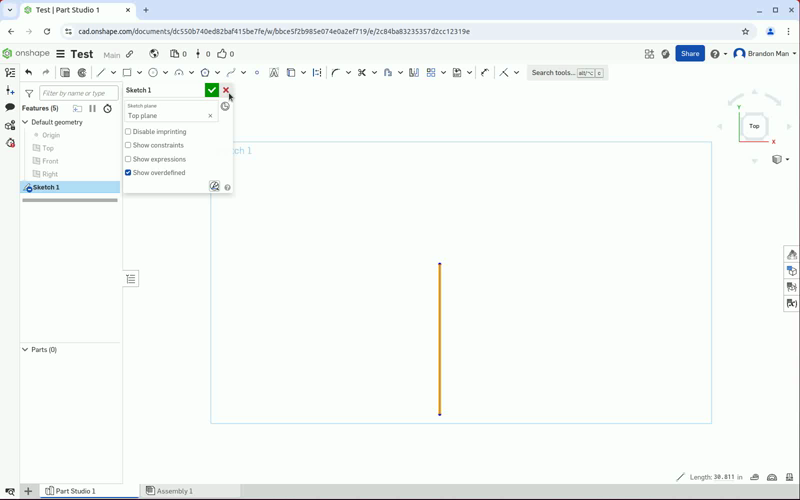
key(shift+h)
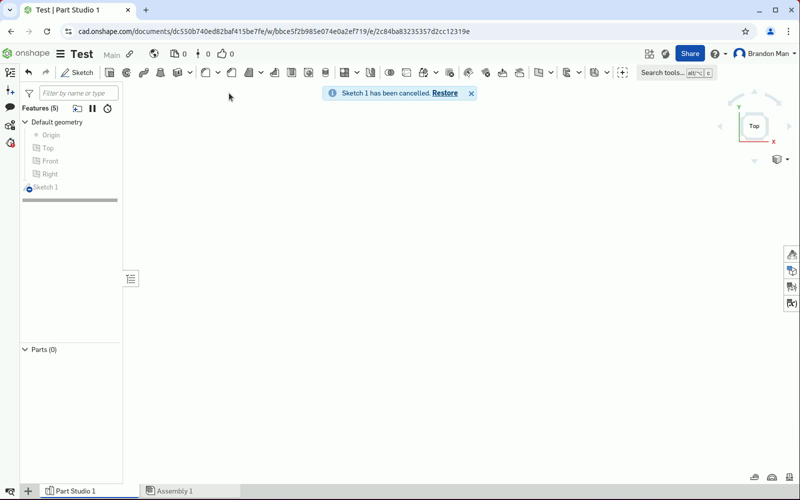
mouse_move(73, 352)
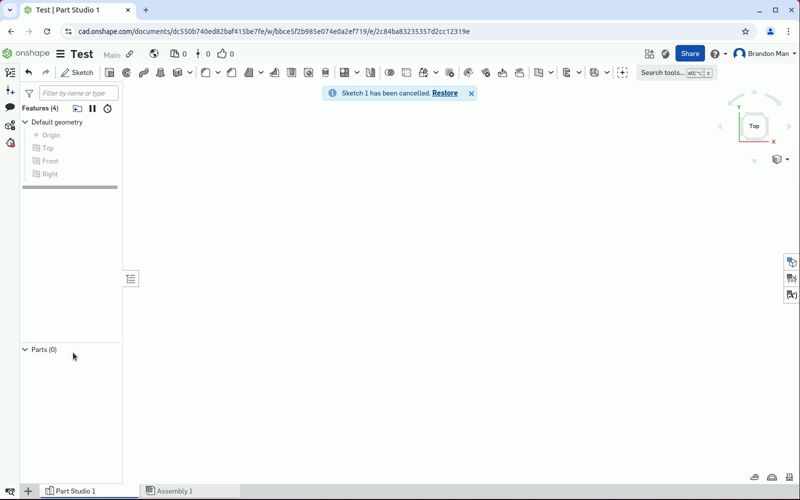
key(y)
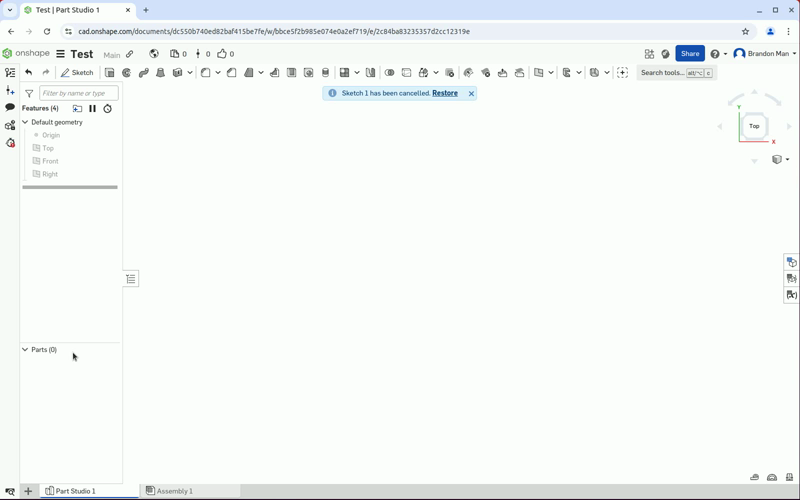
key(shift+p)
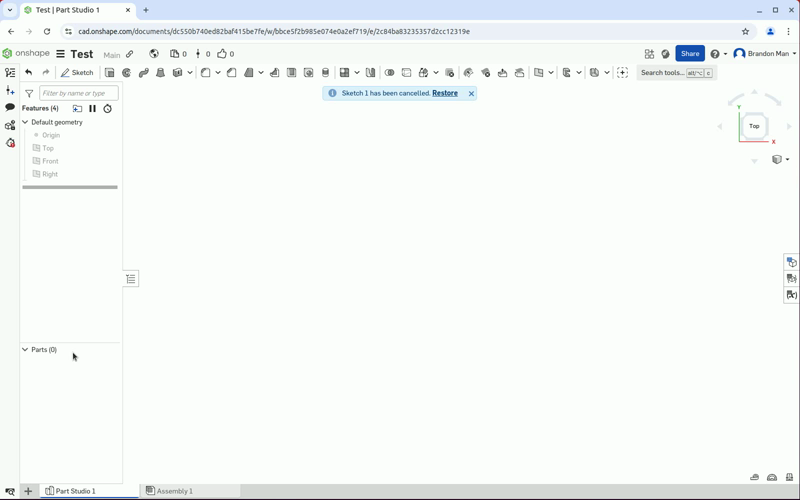
key(space)
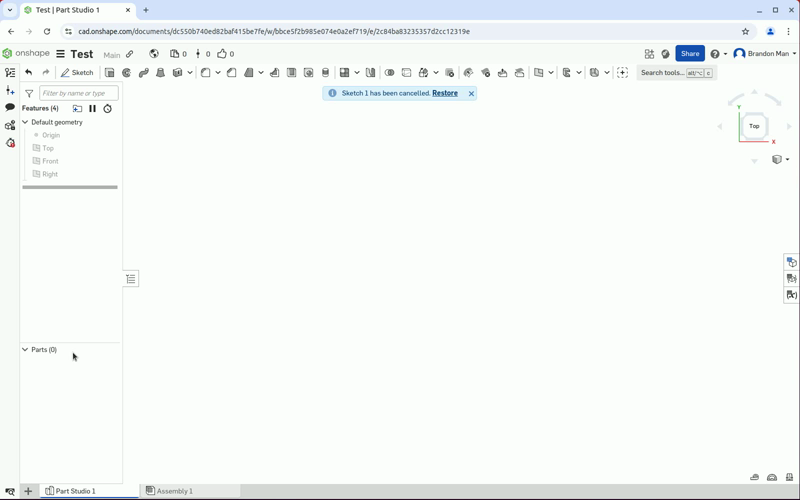
key_down(shift)
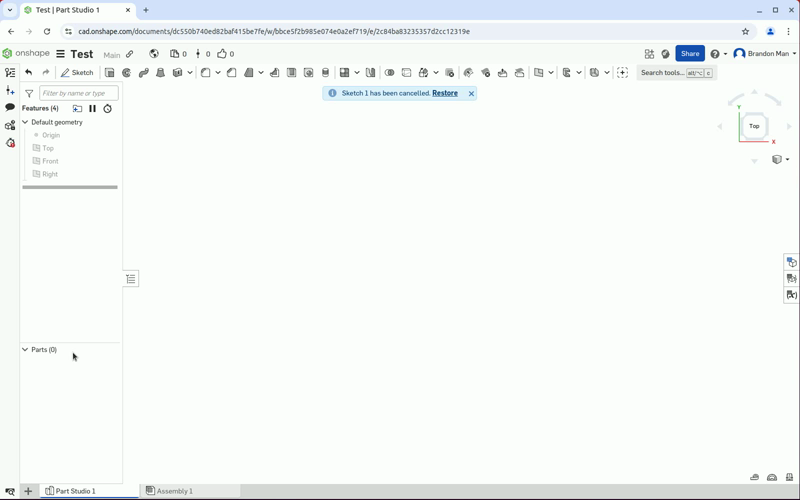
key(up)
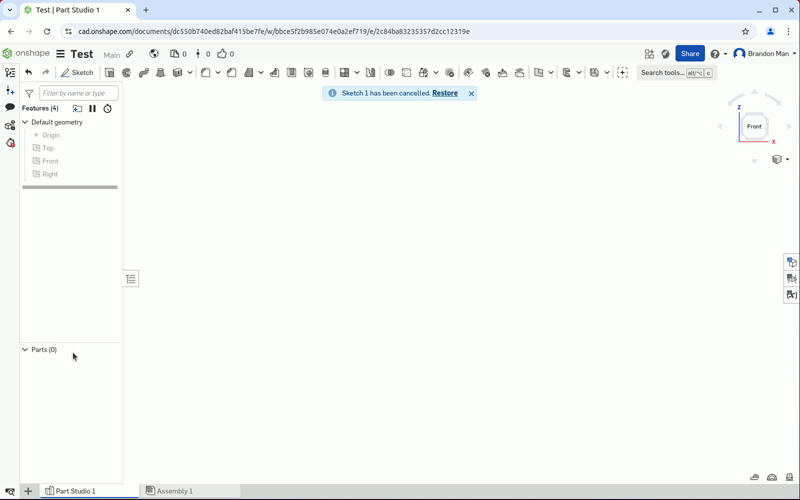
key_up(shift)
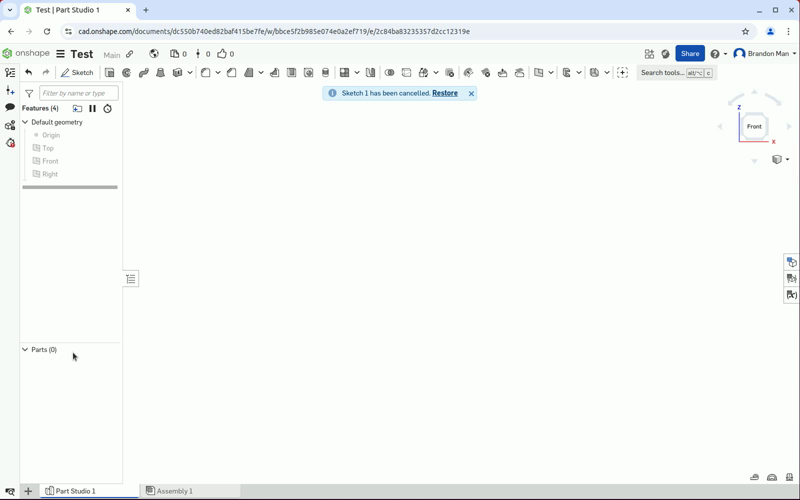
mouse_move(73, 352)
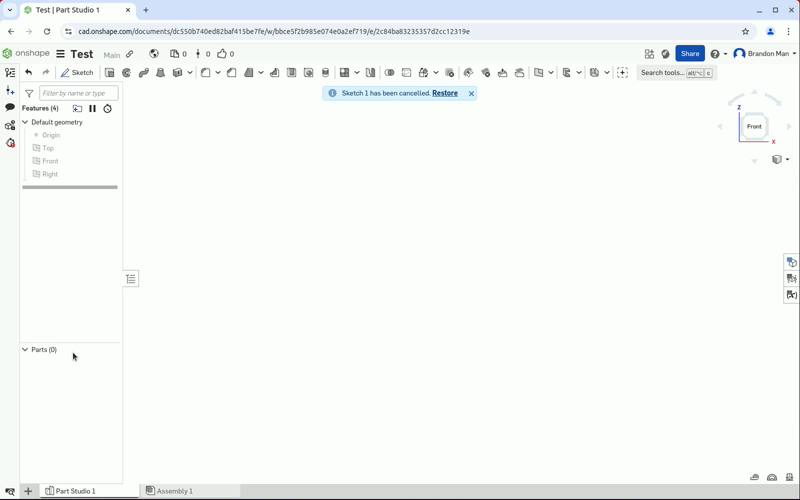
key(shift+y)
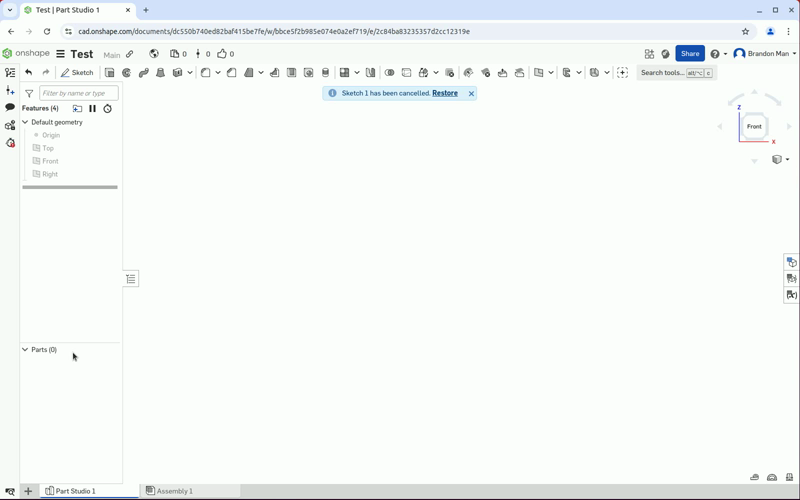
key(shift+s)
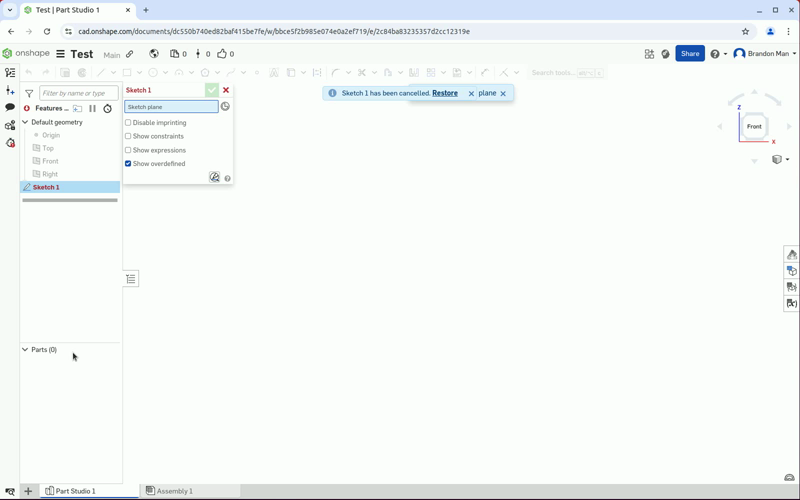
mouse_move(73, 163)
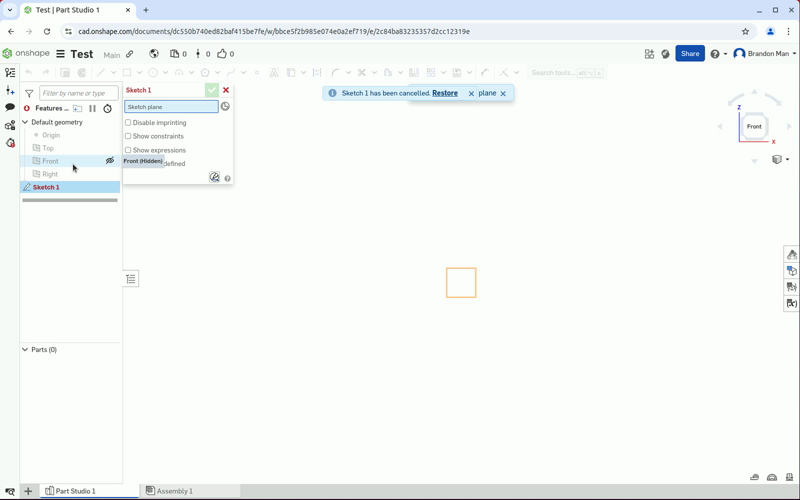
click(73, 163)
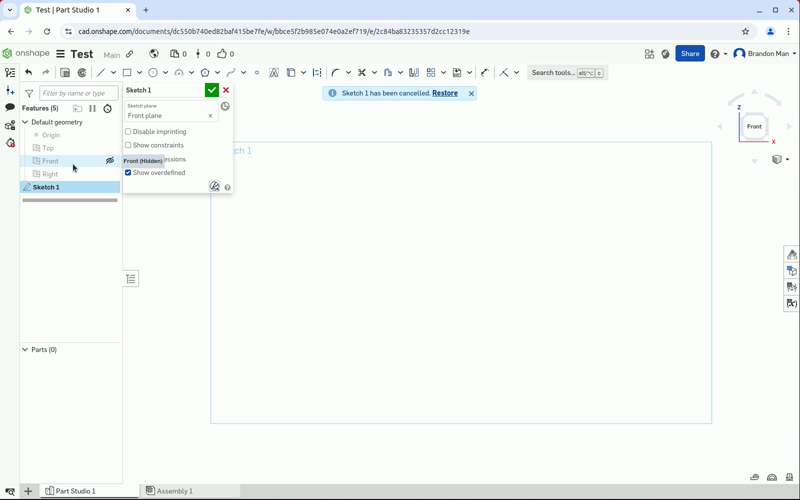
mouse_move(73, 352)
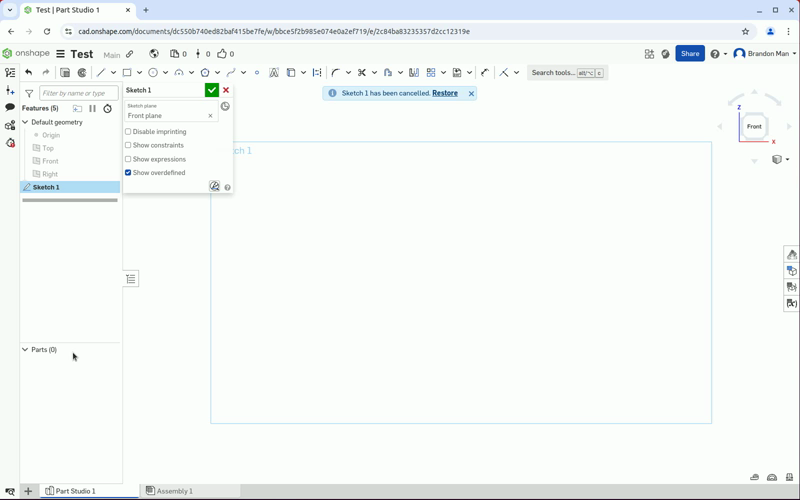
key(y)
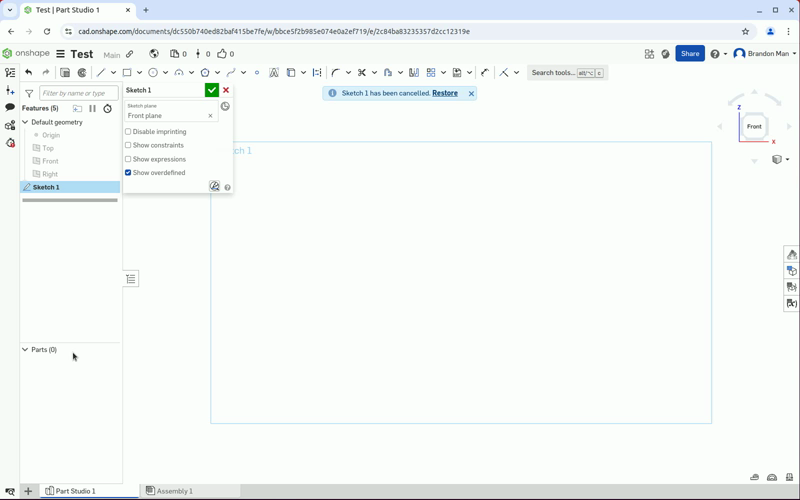
key(l)
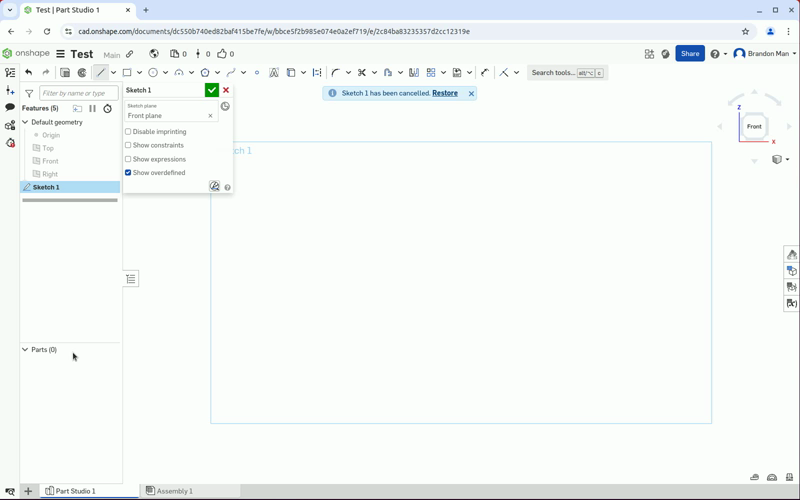
key_down(shift)
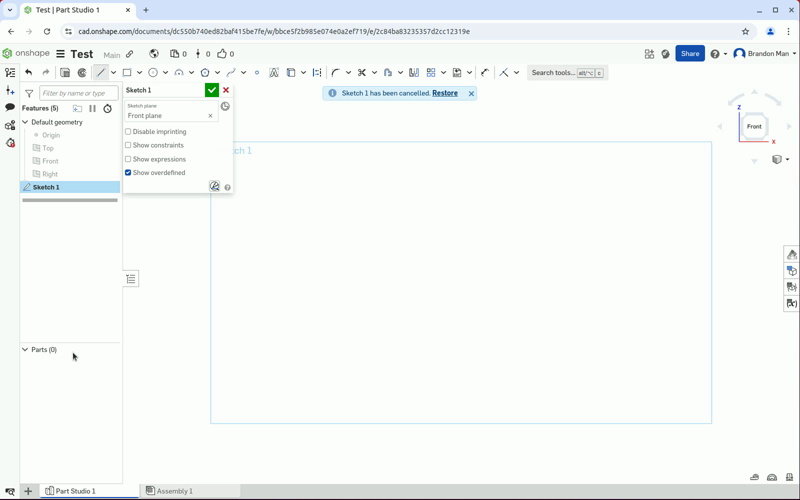
mouse_move(460, 282)
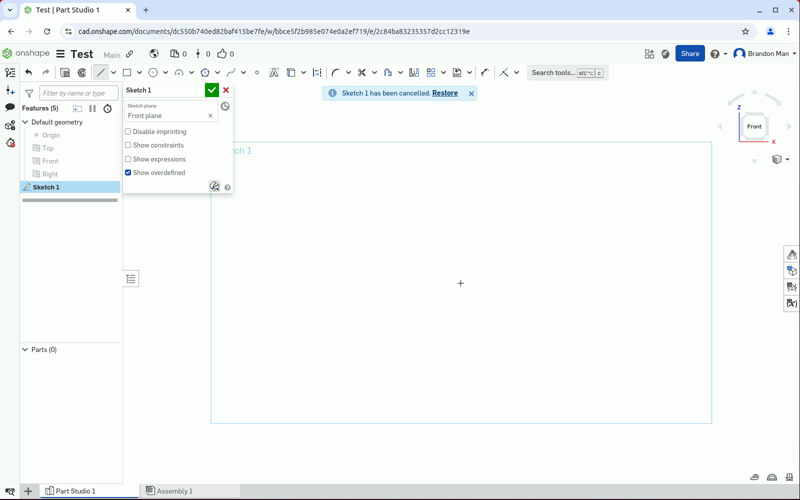
click(460, 282)
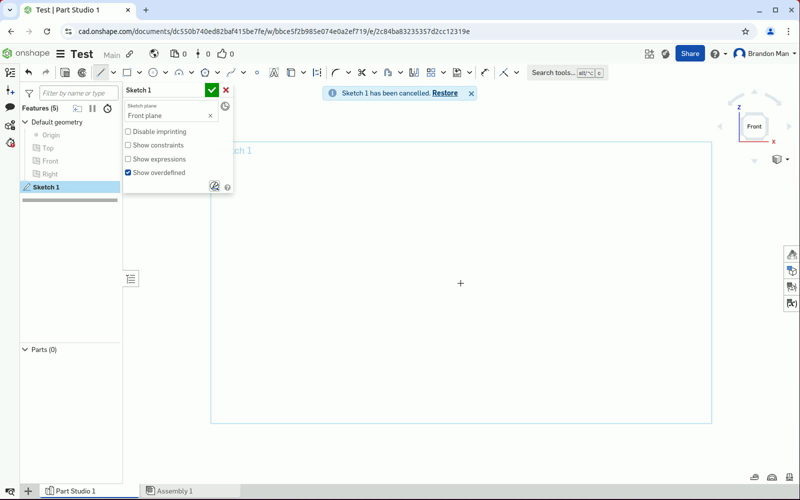
key_up(shift)
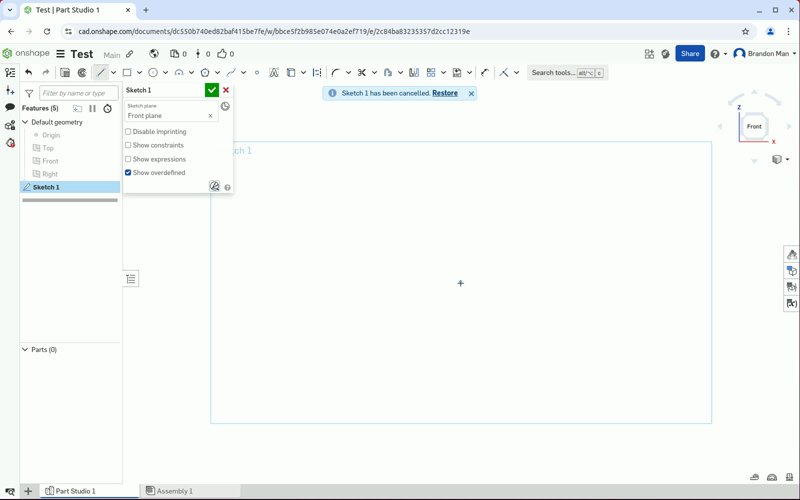
key_down(shift)
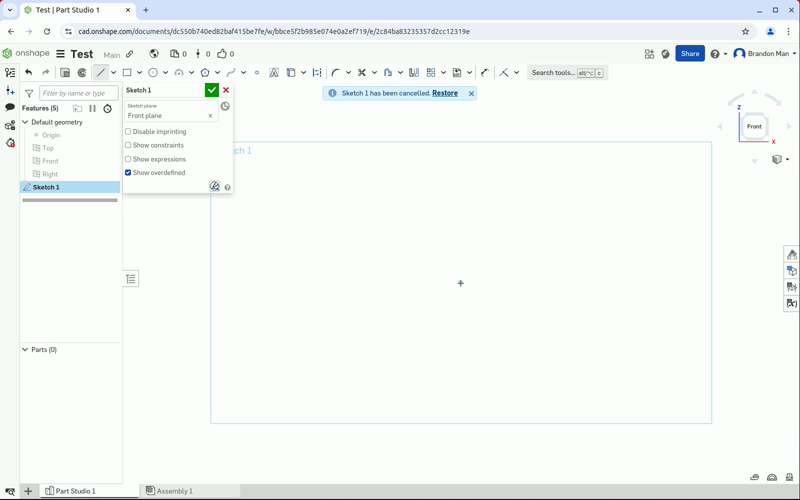
mouse_move(573, 282)
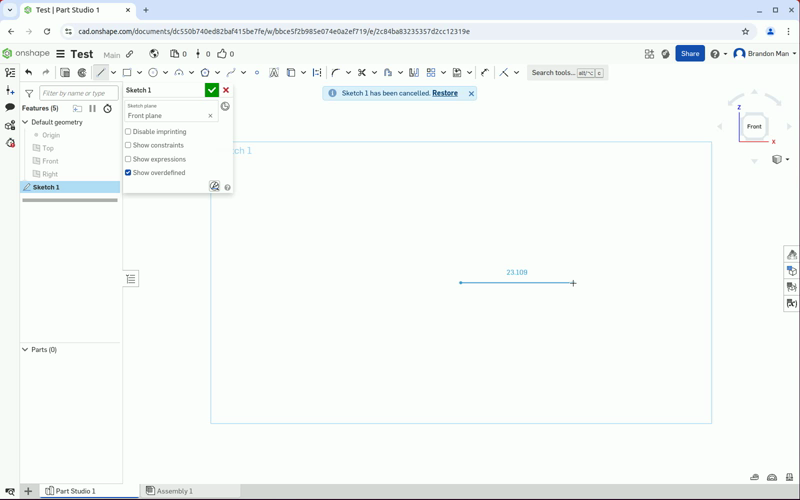
click(573, 282)
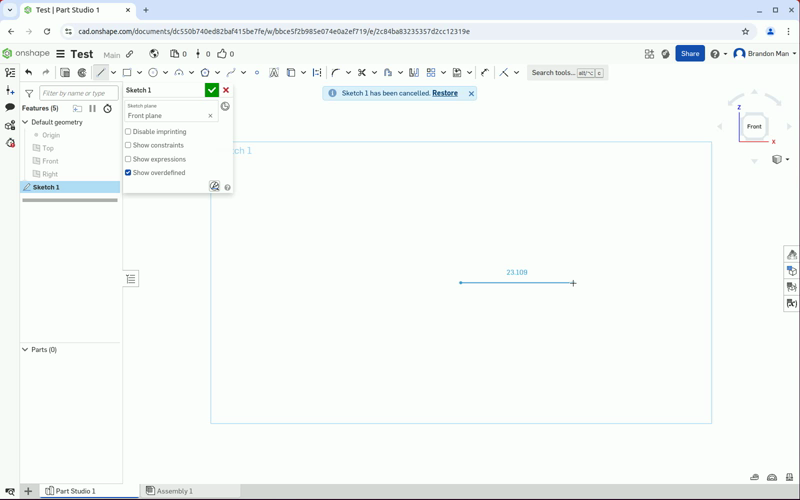
key_up(shift)
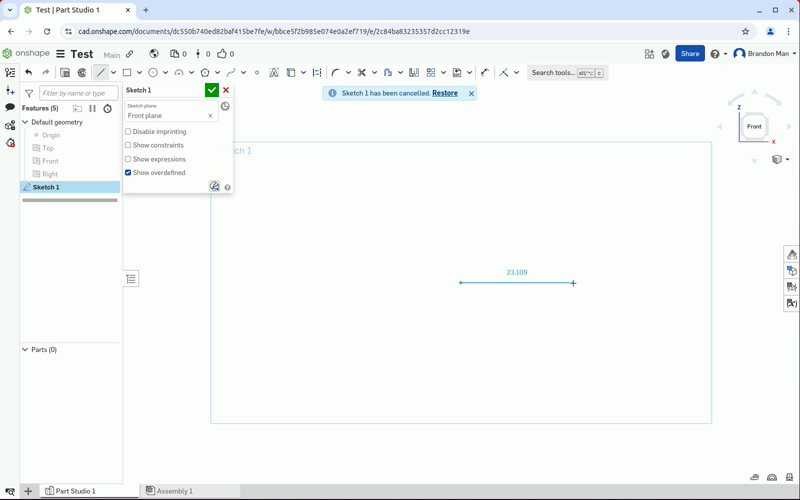
key_down(shift)
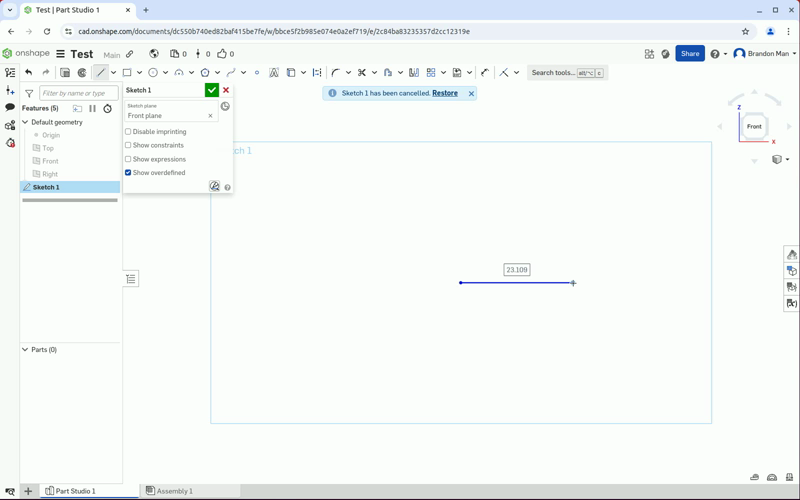
mouse_move(573, 189)
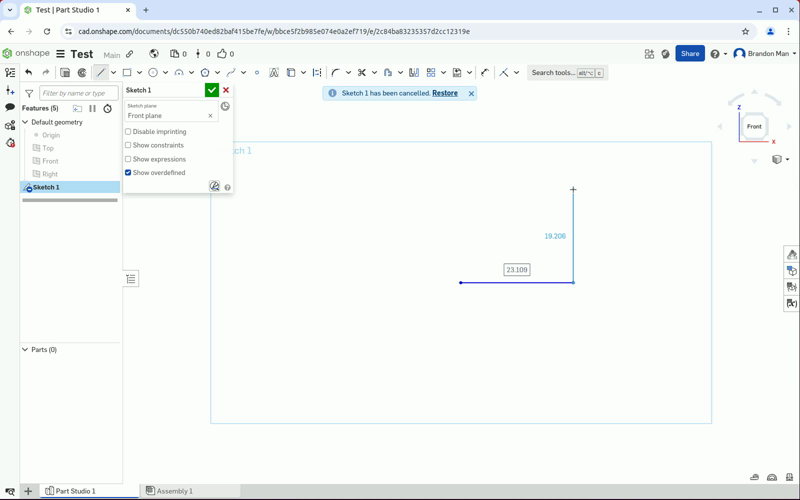
click(573, 189)
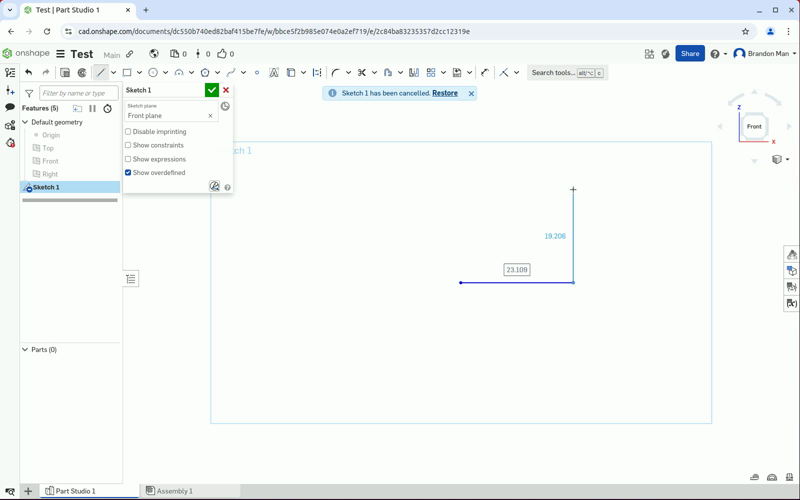
key_up(shift)
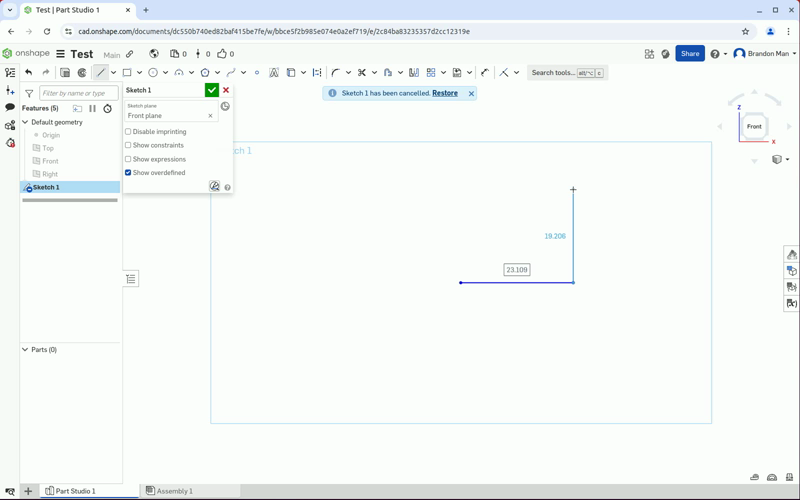
key_down(shift)
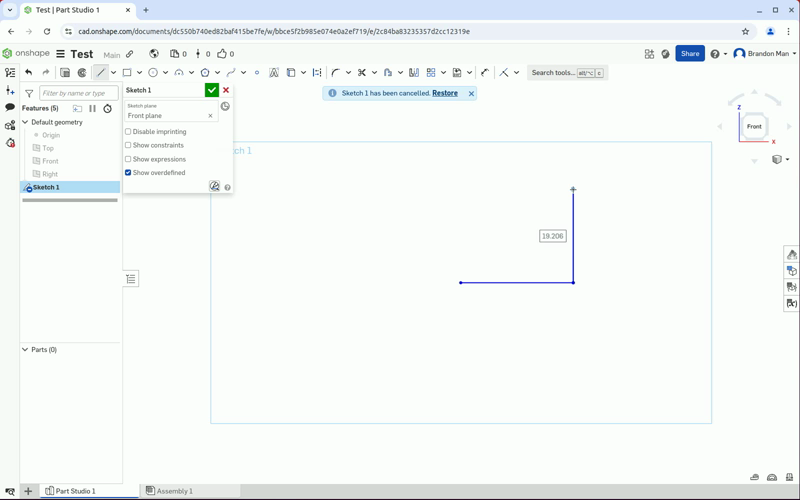
mouse_move(460, 189)
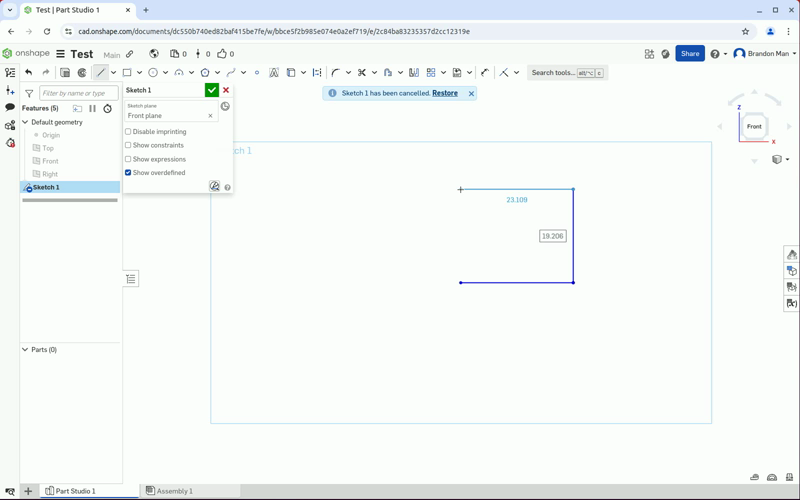
click(460, 189)
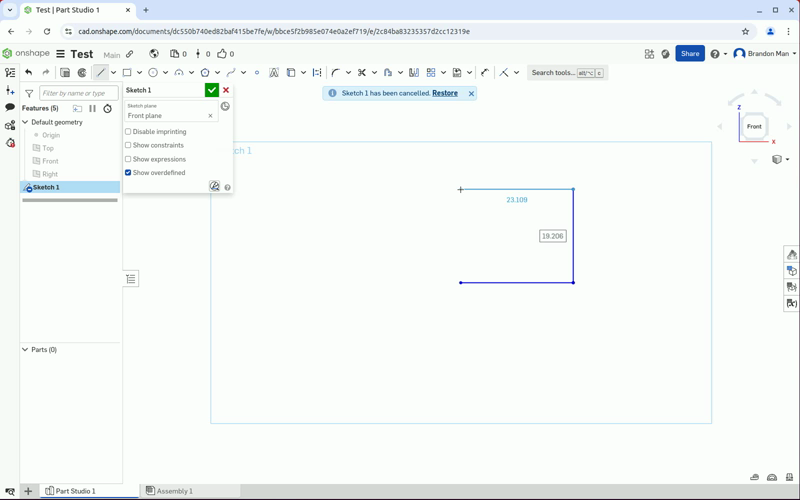
key_up(shift)
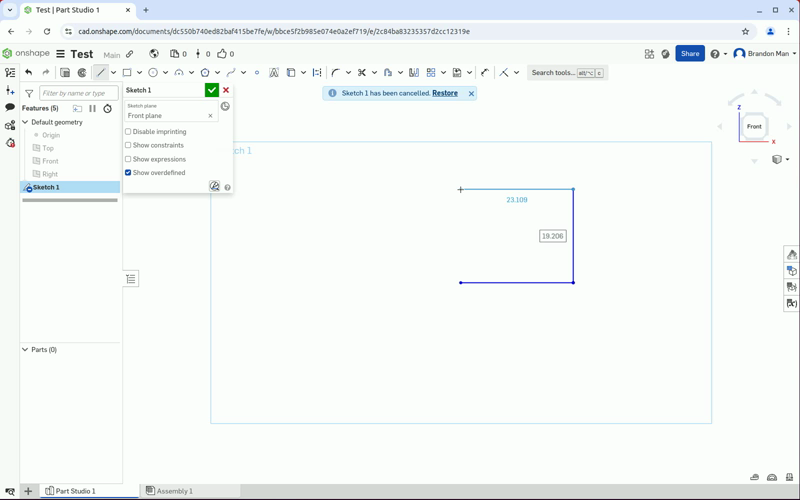
key_down(shift)
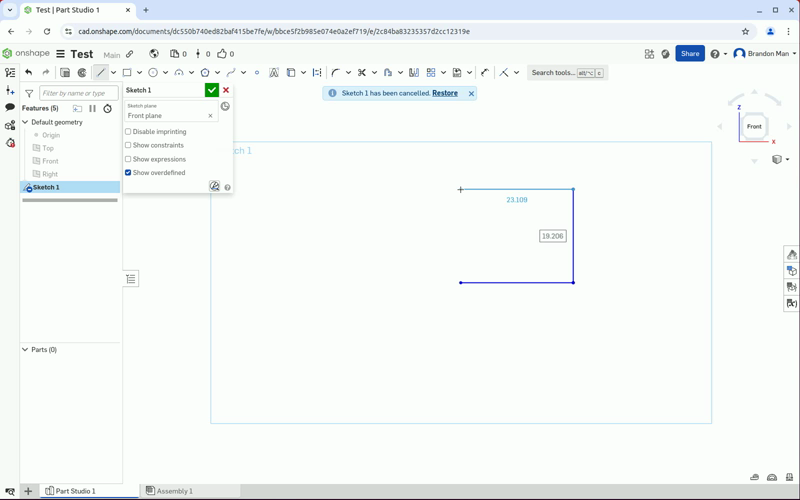
mouse_move(460, 282)
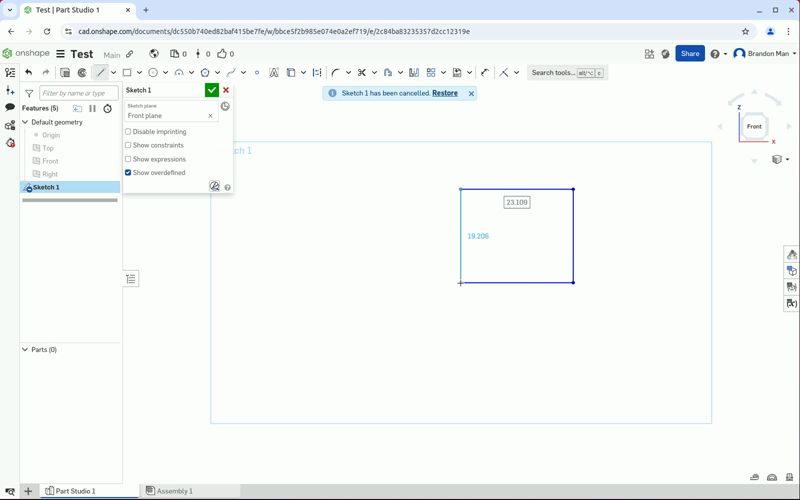
key_up(shift)
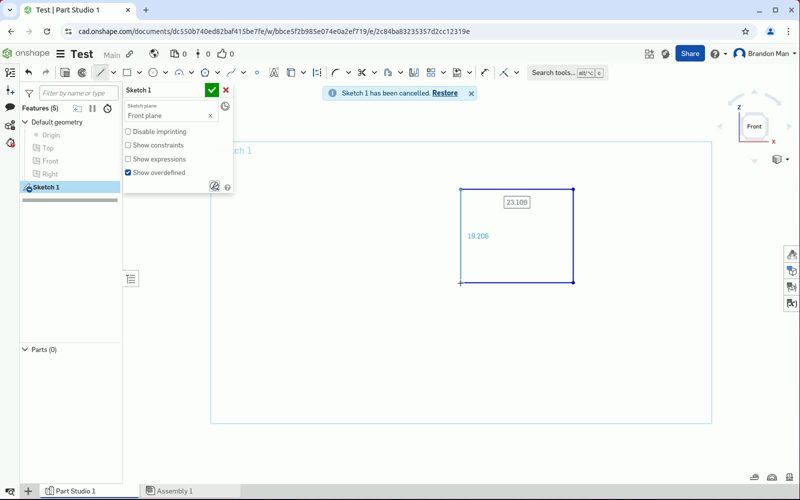
click(460, 282)
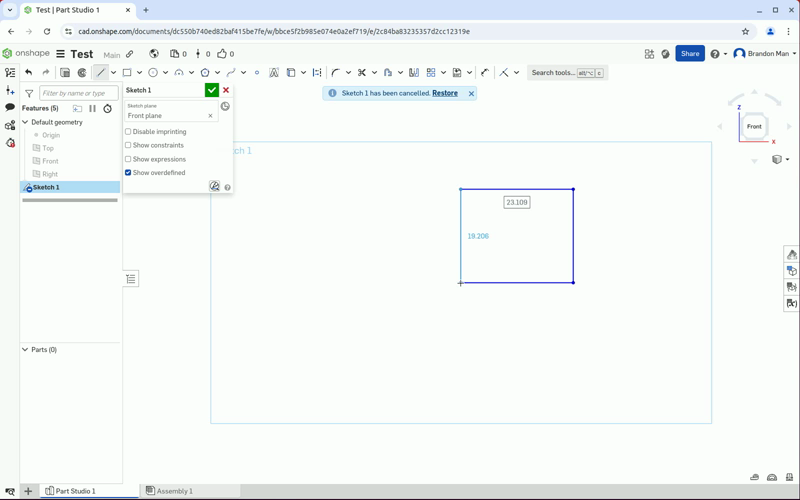
key(esc)
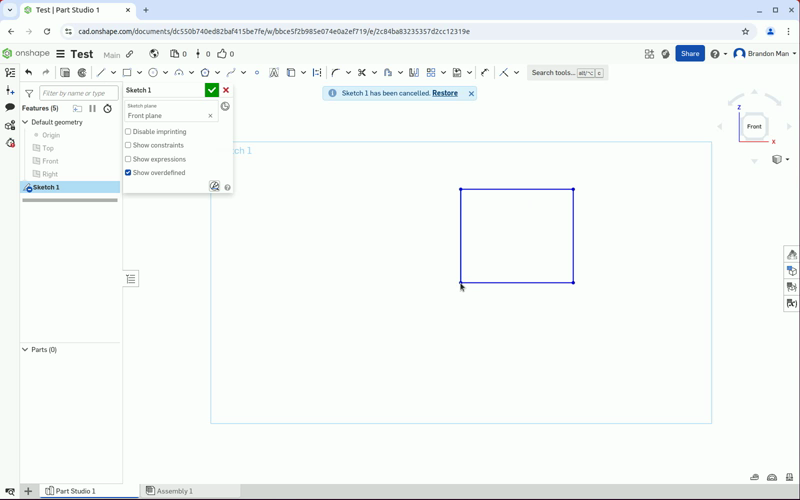
mouse_move(499, 262)
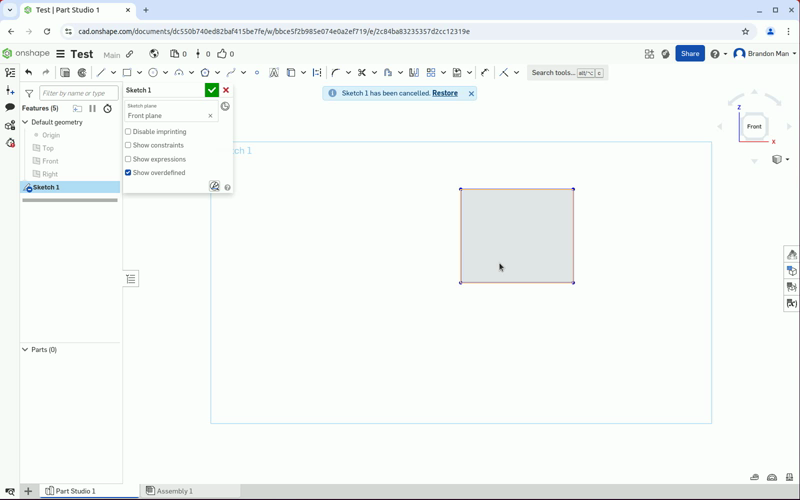
click(499, 262)
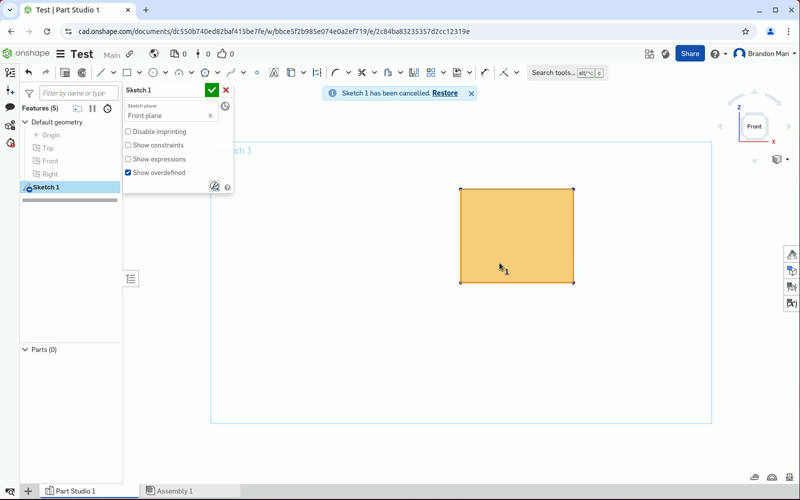
mouse_move(73, 352)
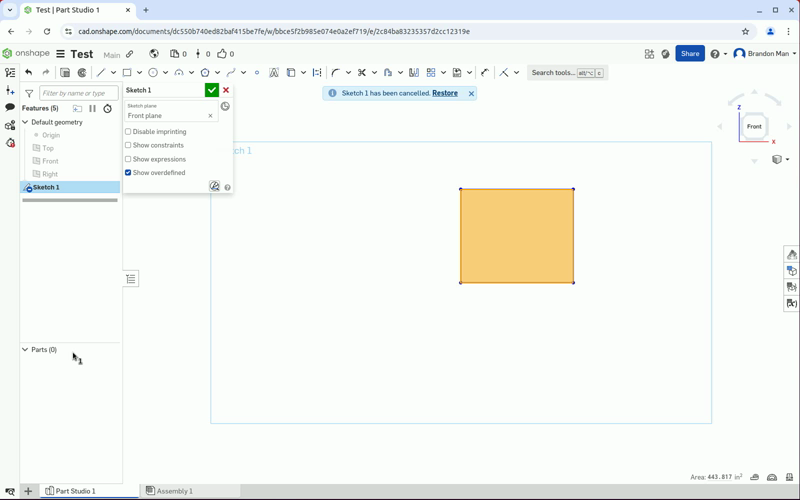
key(shift+y)
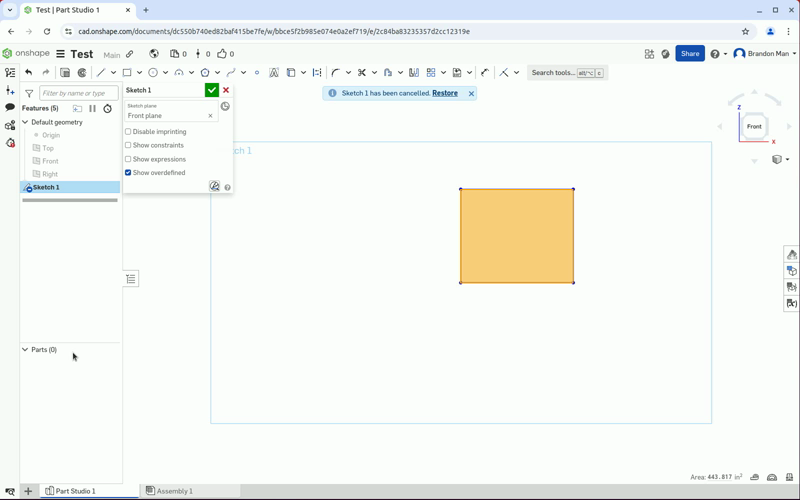
key(shift+e)
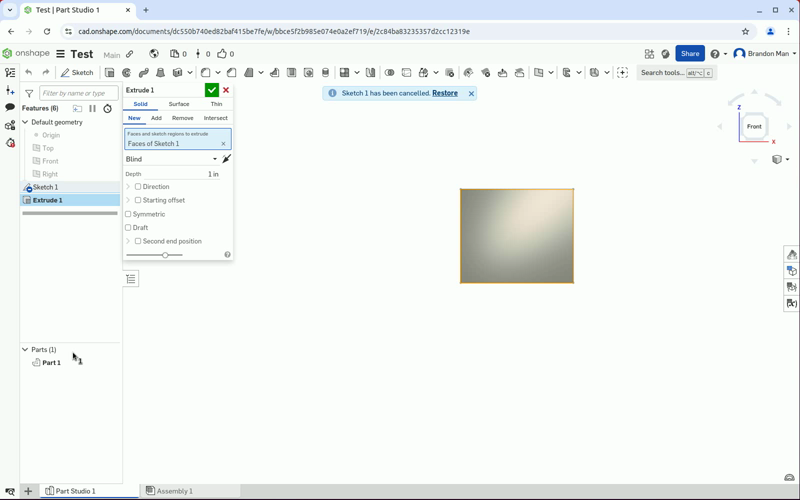
mouse_move(143, 106)
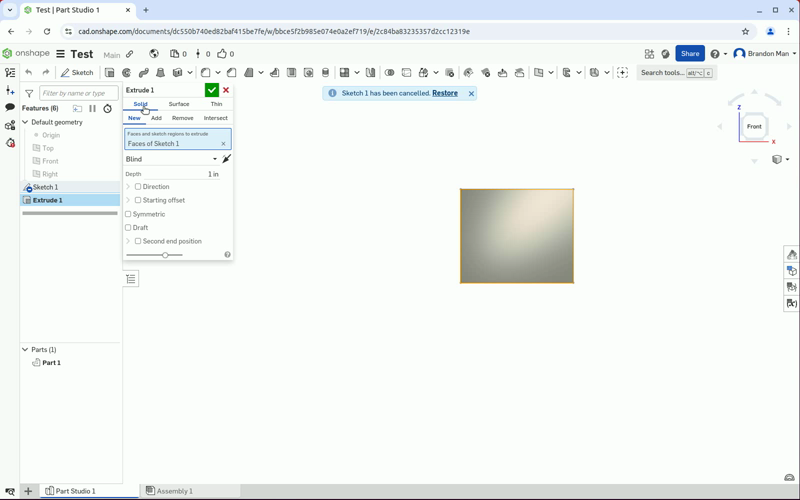
click(143, 106)
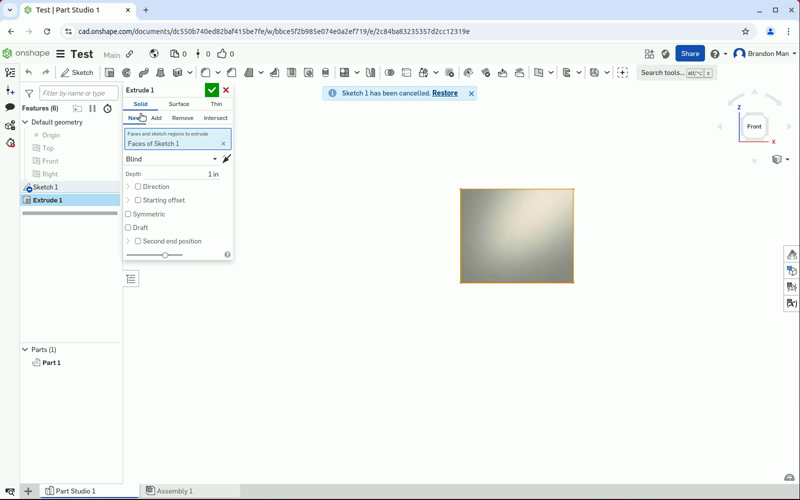
mouse_move(137, 120)
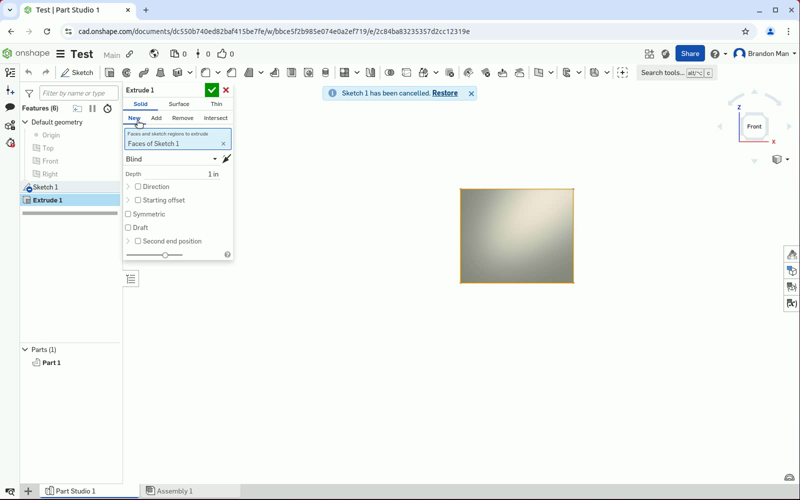
click(137, 120)
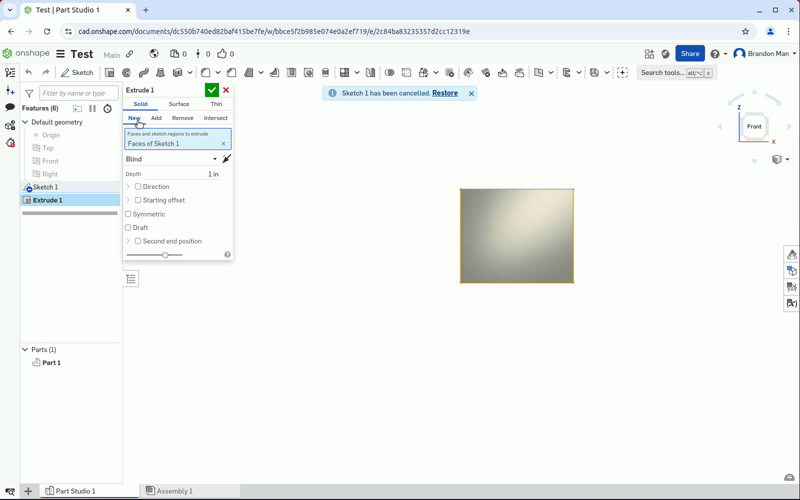
key(tab, 4)
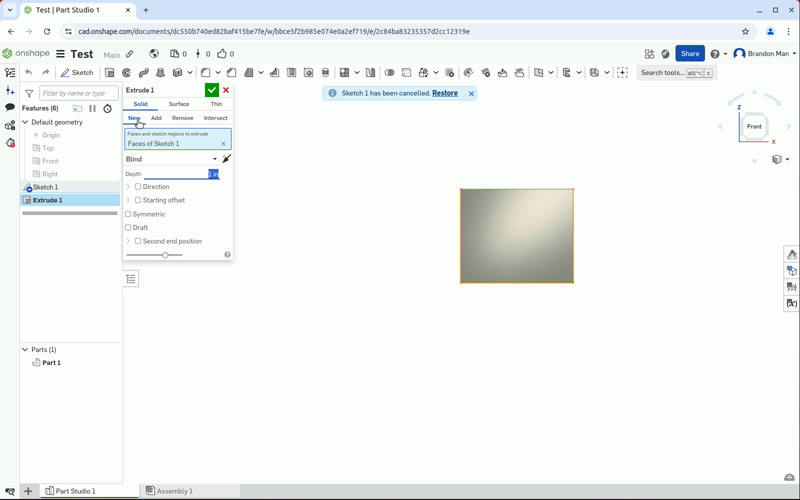
text(15.405)
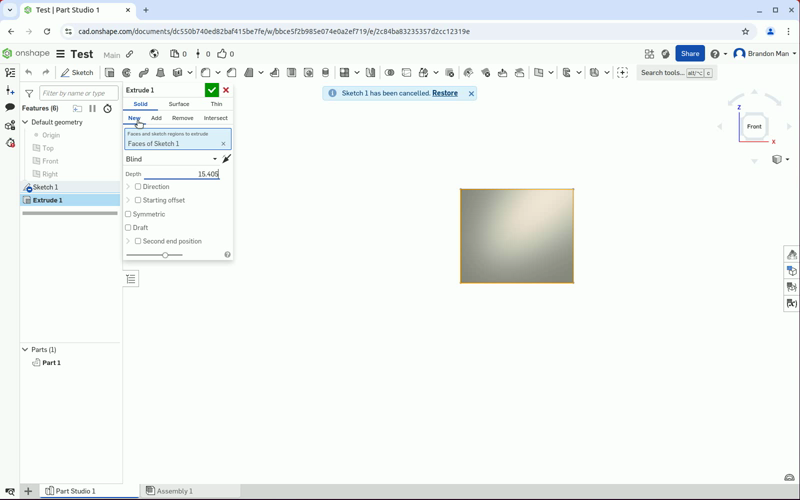
key(enter)
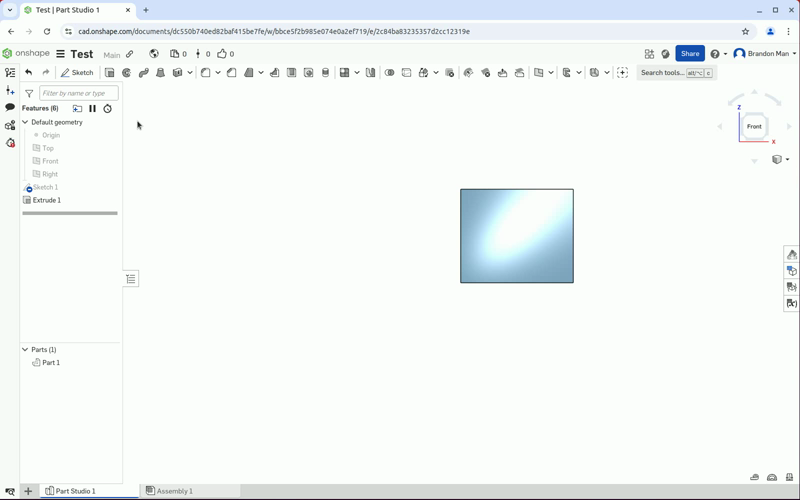
key(shift+h)
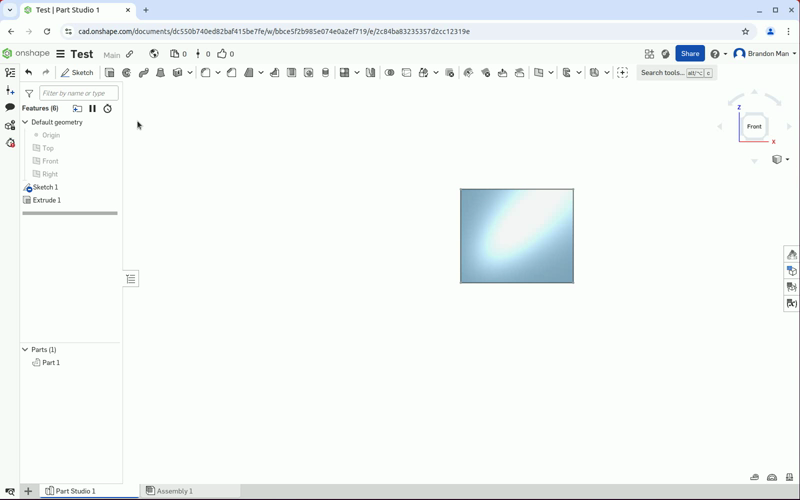
key(shift+h)
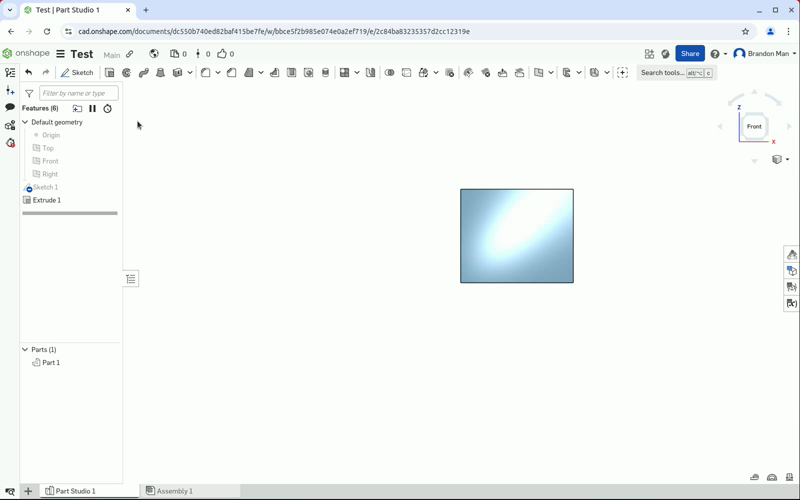
mouse_move(73, 189)
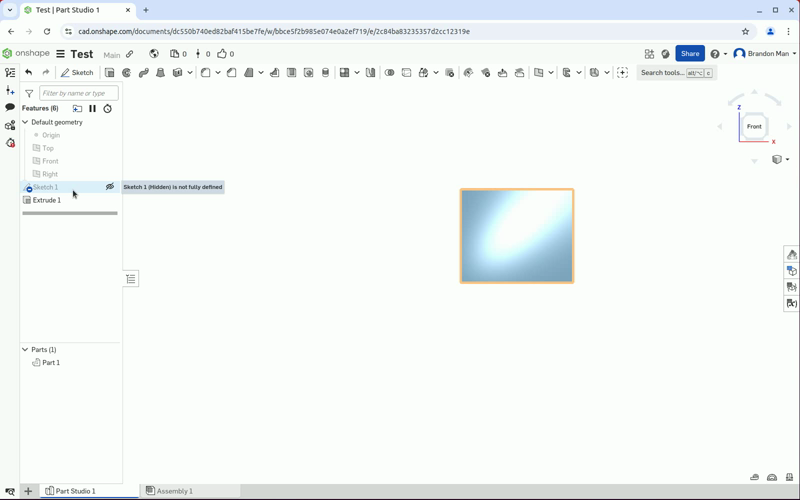
click(73, 189)
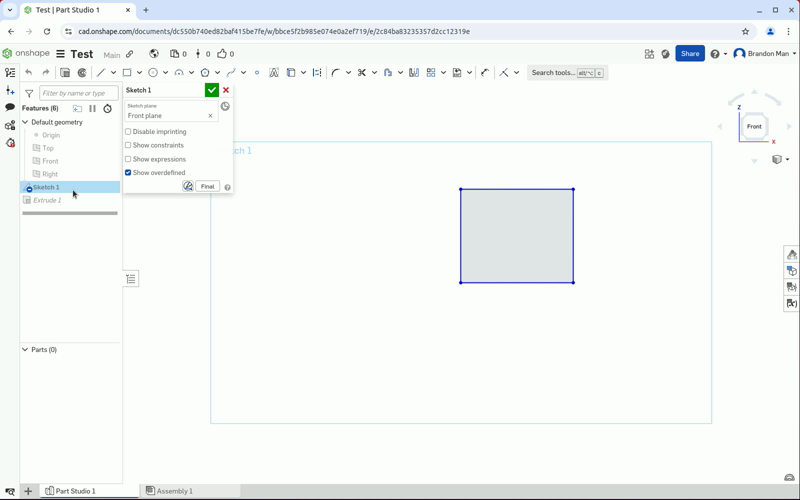
mouse_move(229, 92)
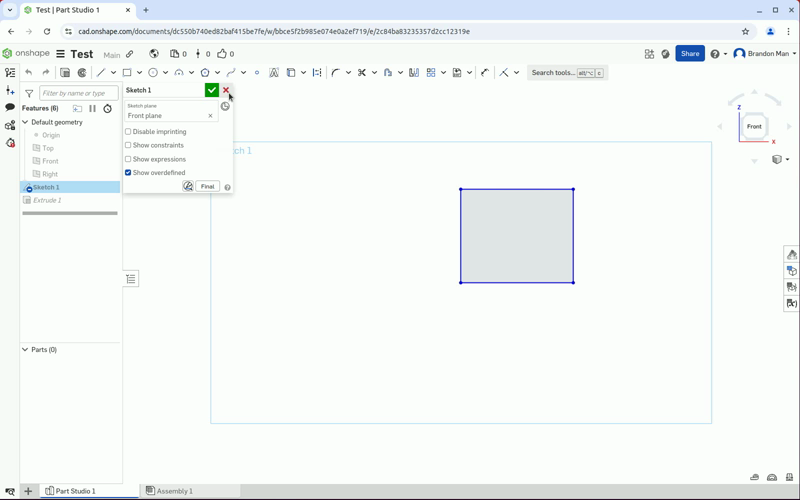
click(229, 92)
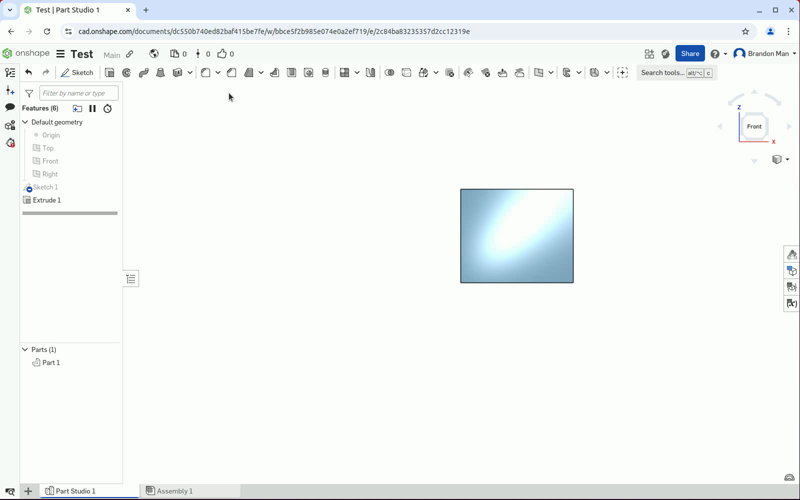
mouse_move(541, 75)
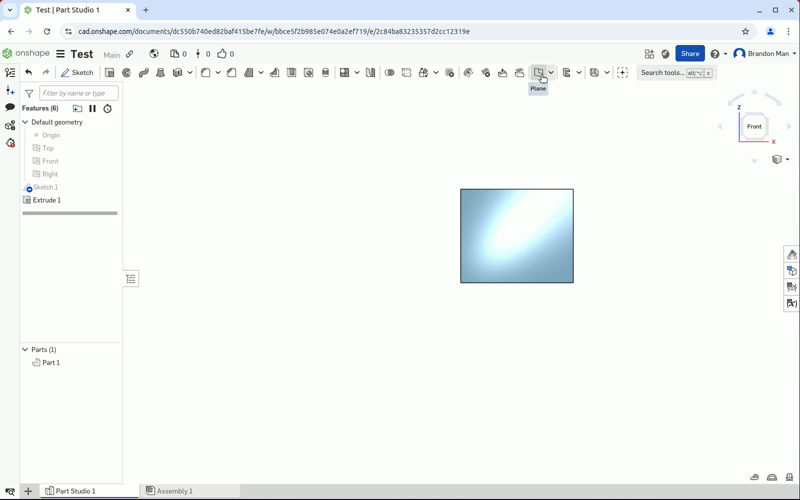
click(541, 75)
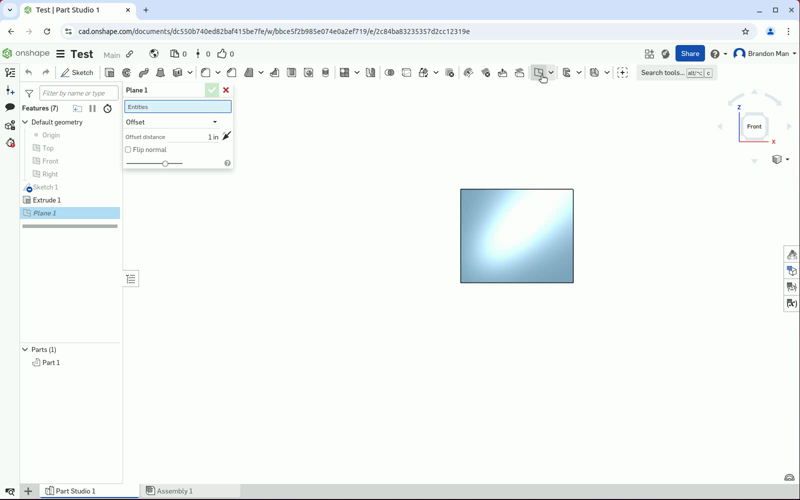
mouse_move(73, 163)
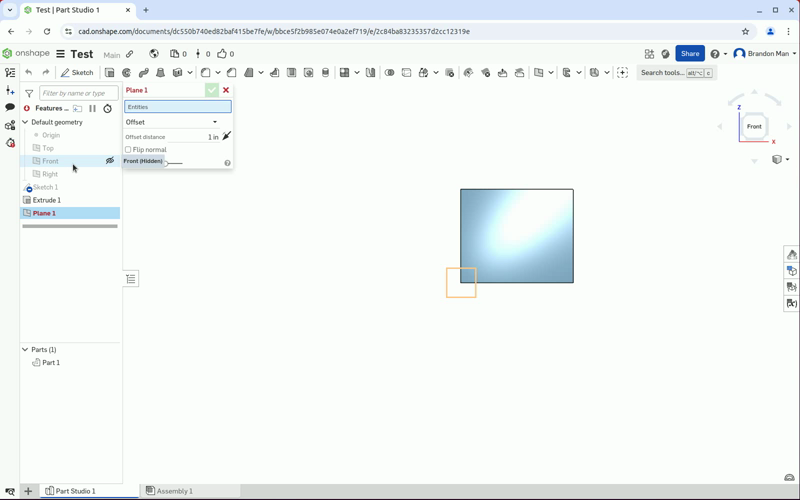
click(73, 163)
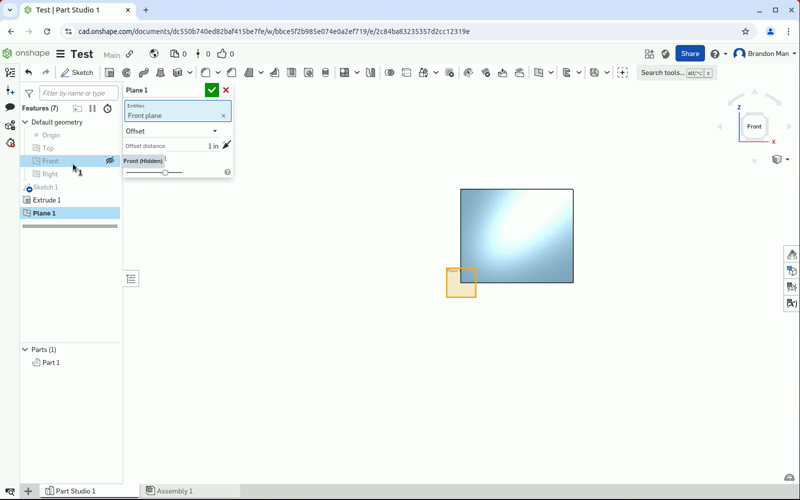
key(tab, 2)
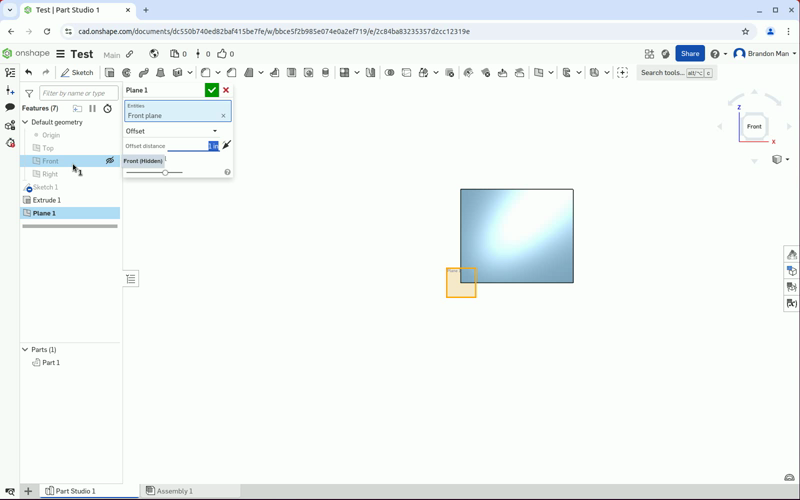
text(15.405)
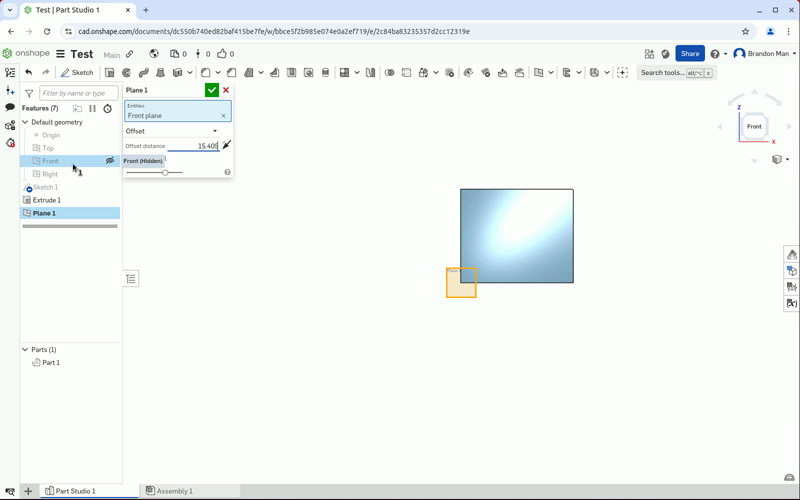
key(enter, 2)
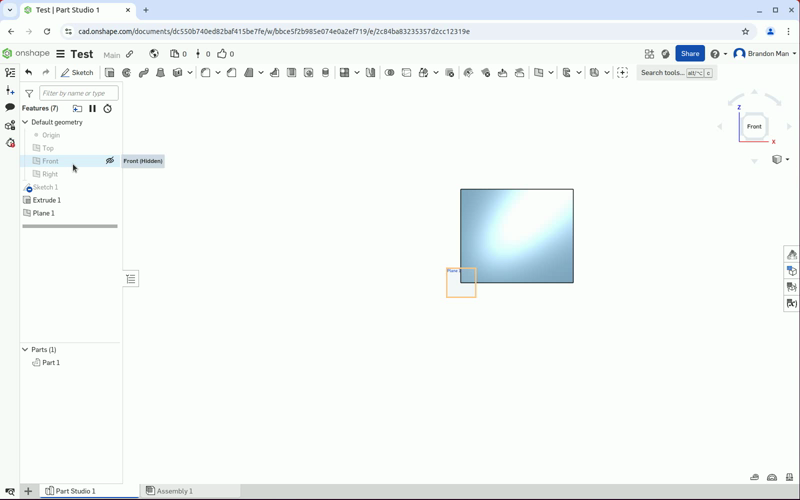
key(shift+s)
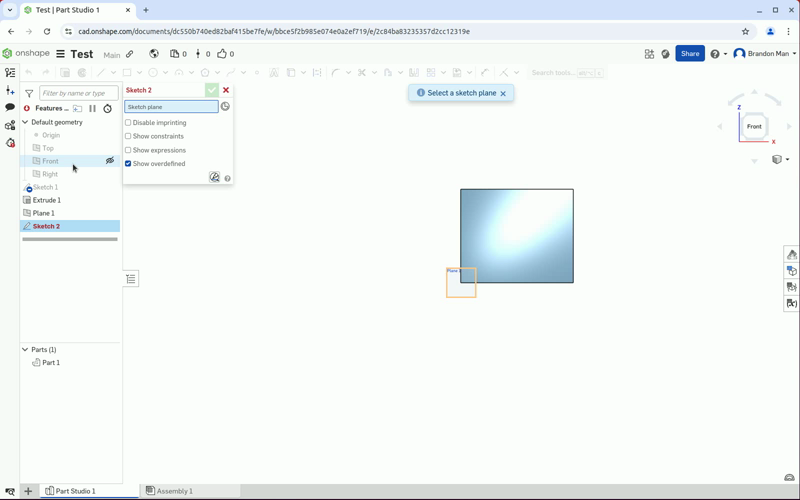
mouse_move(73, 215)
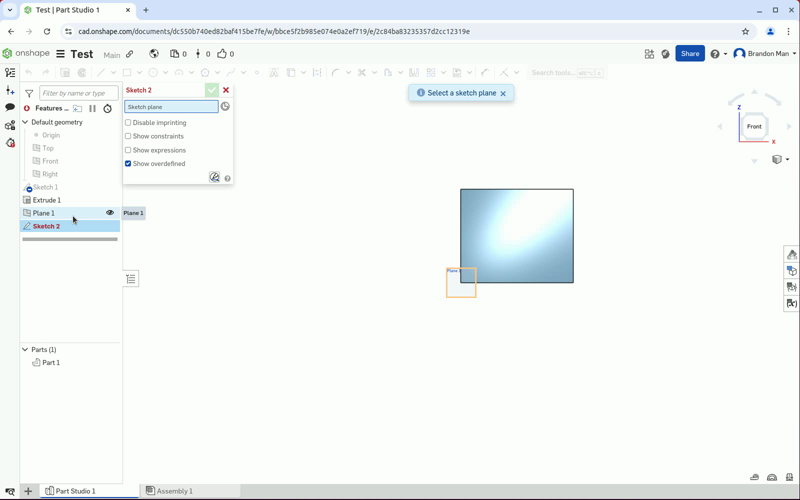
click(73, 215)
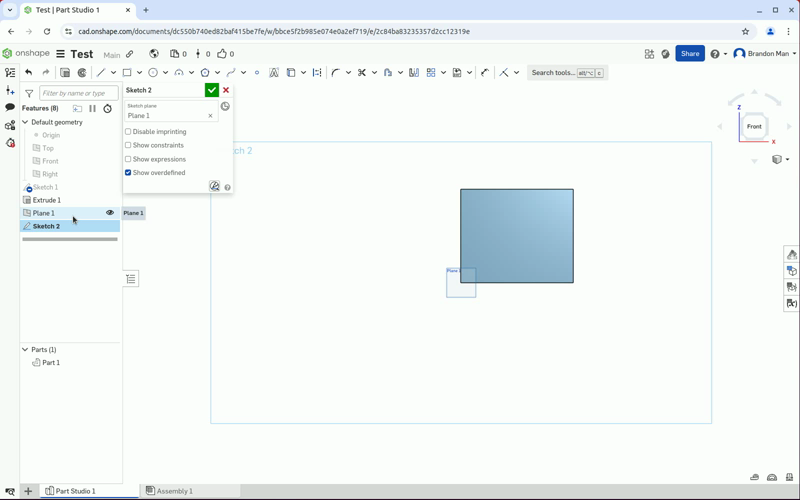
mouse_move(73, 352)
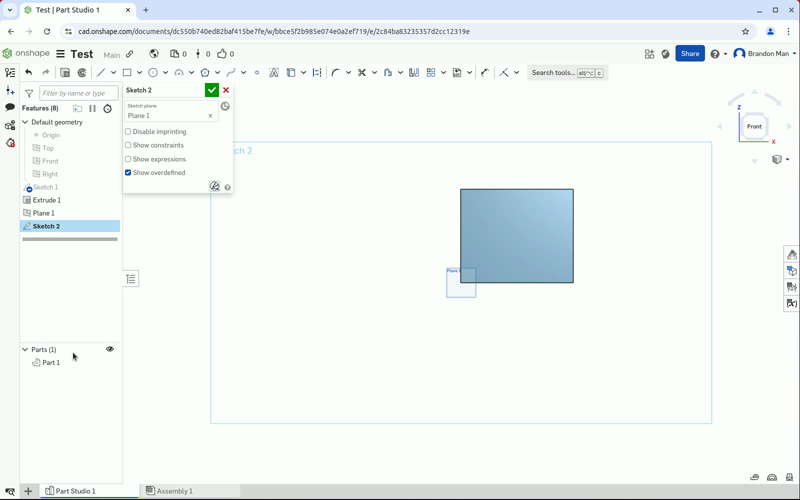
key(y)
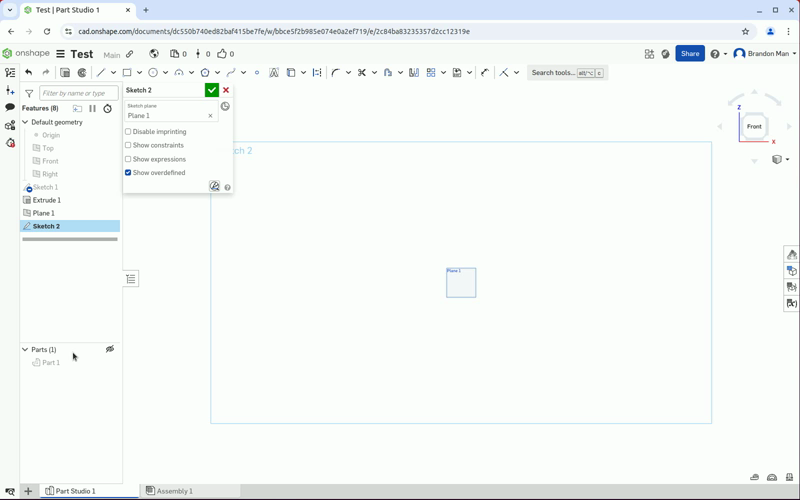
key(l)
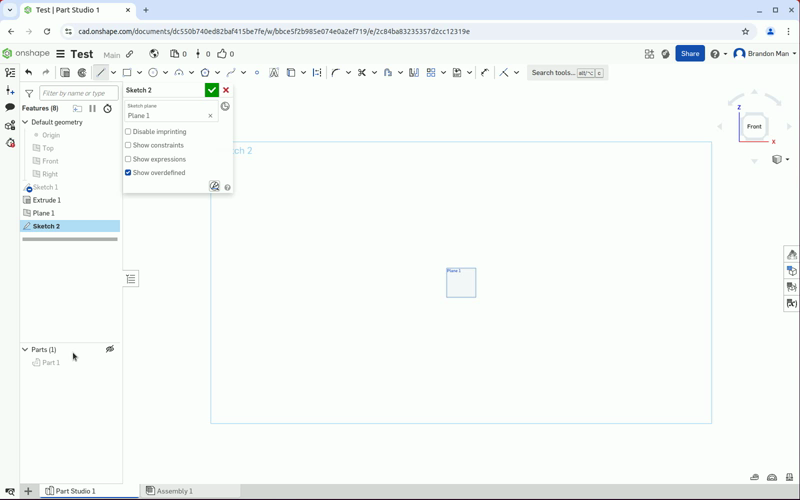
key_down(shift)
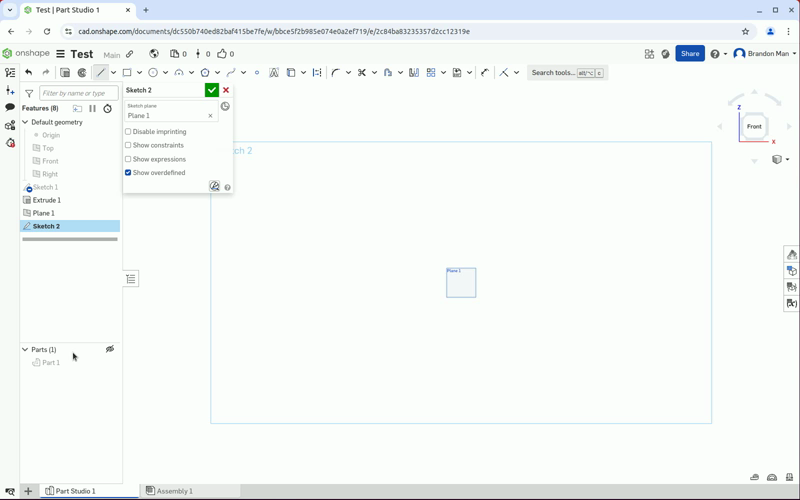
mouse_move(460, 245)
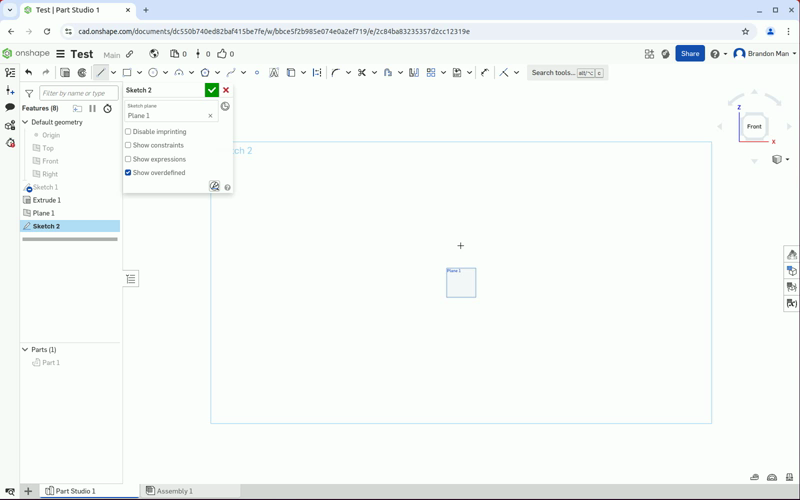
click(460, 245)
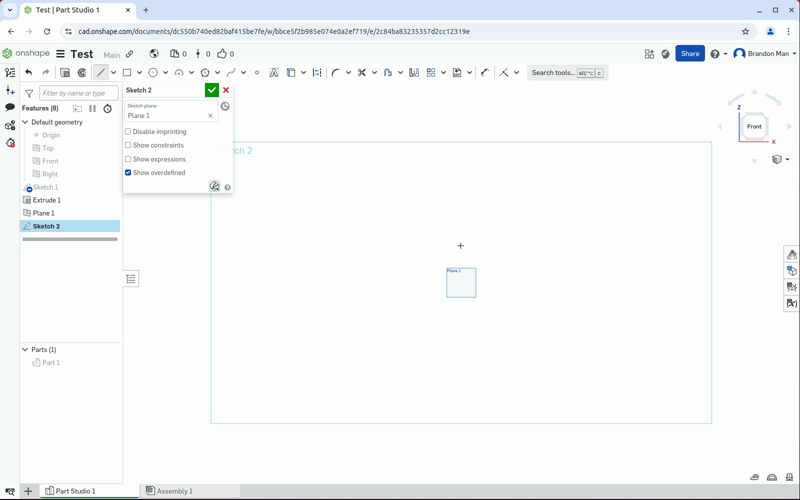
key_up(shift)
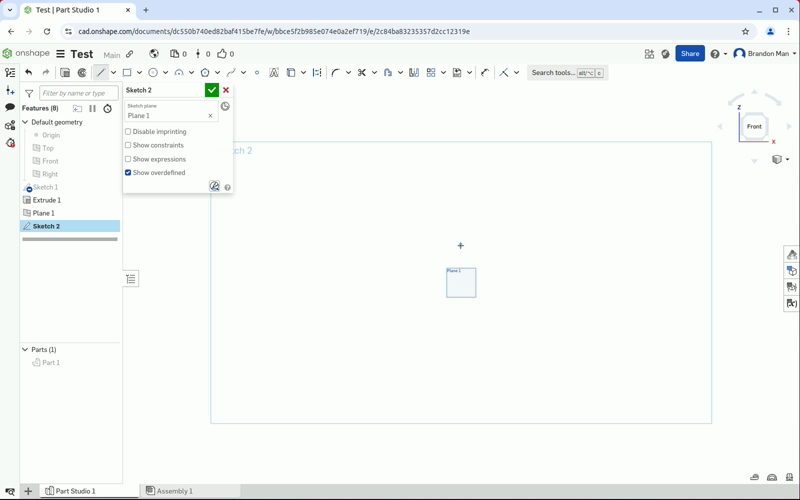
key_down(shift)
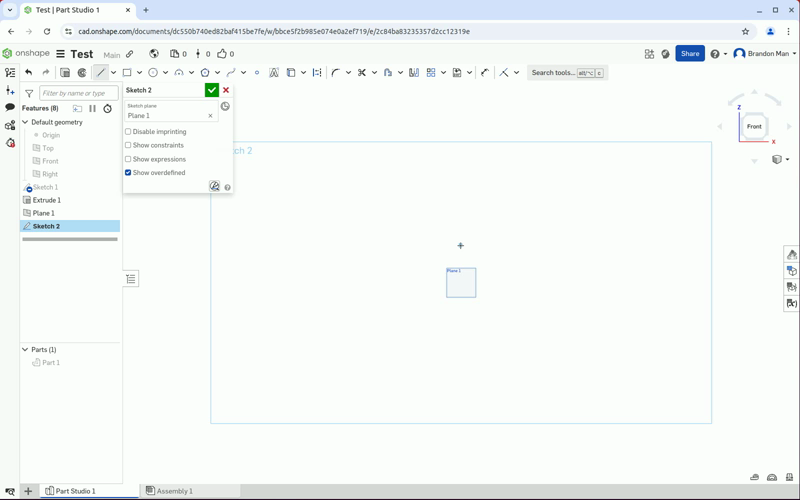
mouse_move(536, 245)
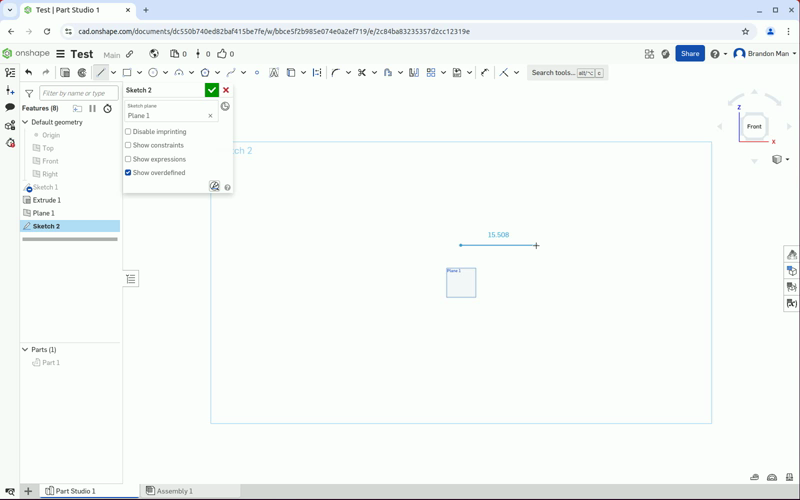
click(536, 245)
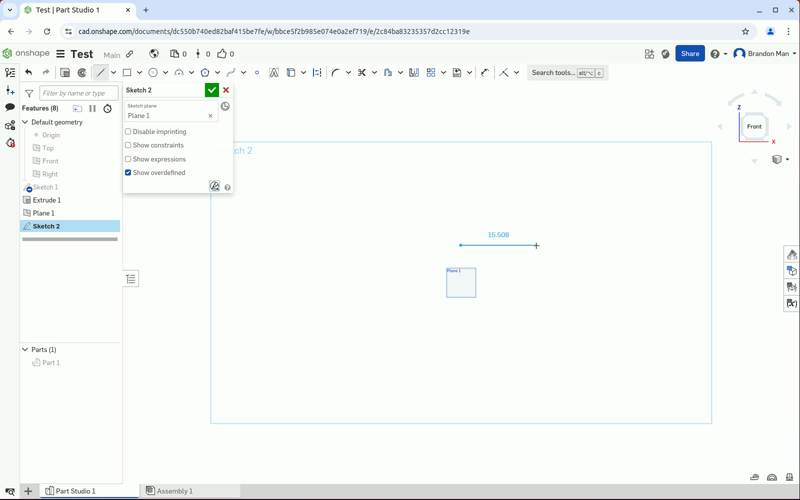
key_up(shift)
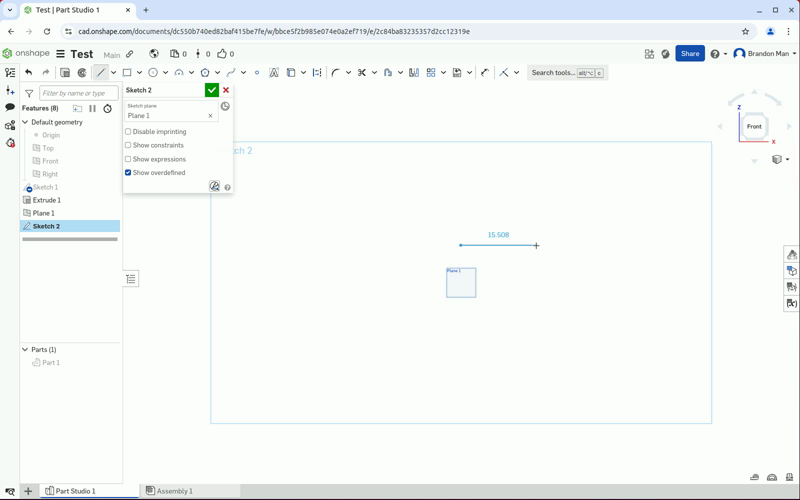
key_down(shift)
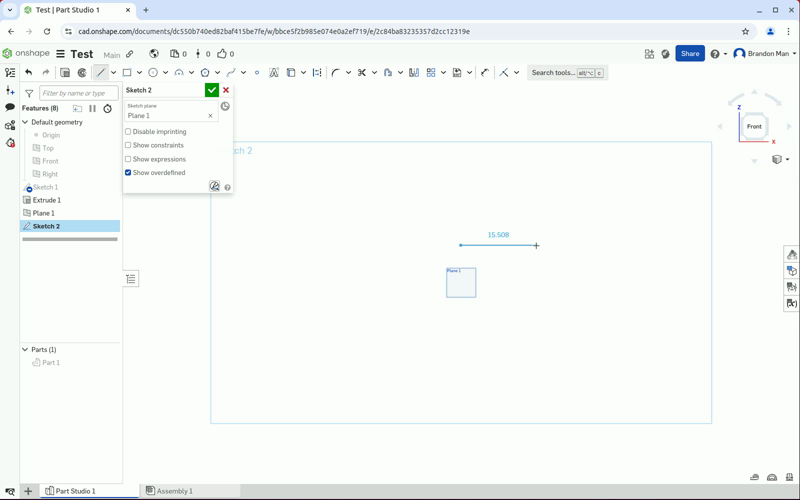
mouse_move(566, 245)
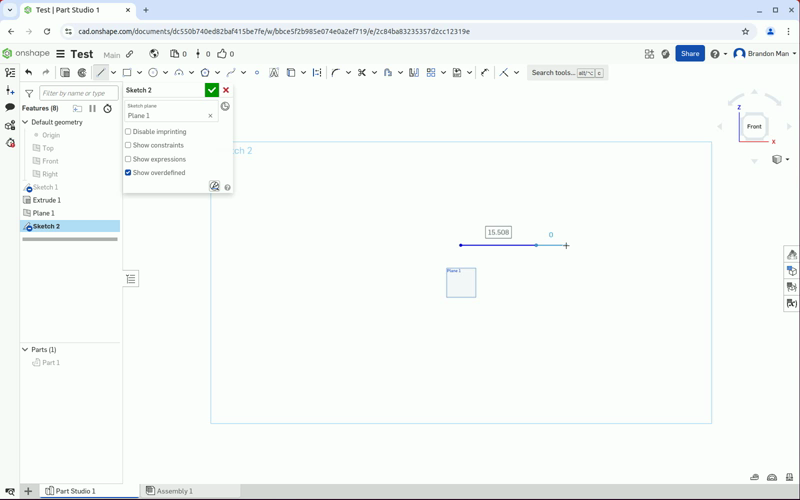
mouse_move(536, 189)
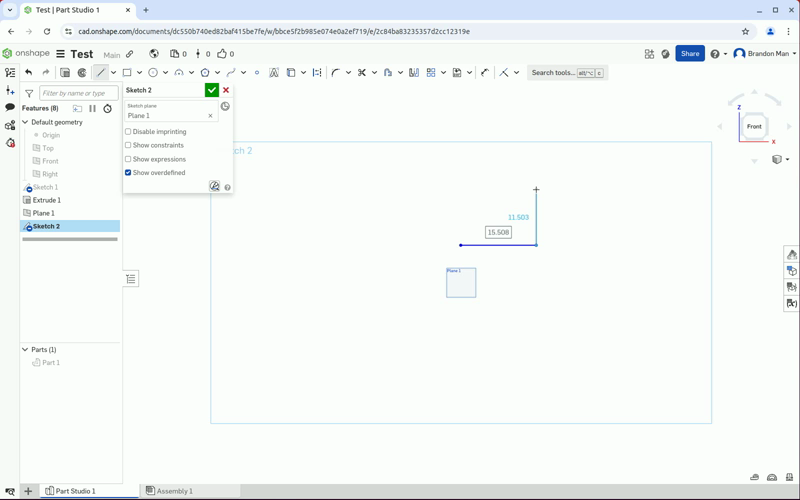
click(536, 189)
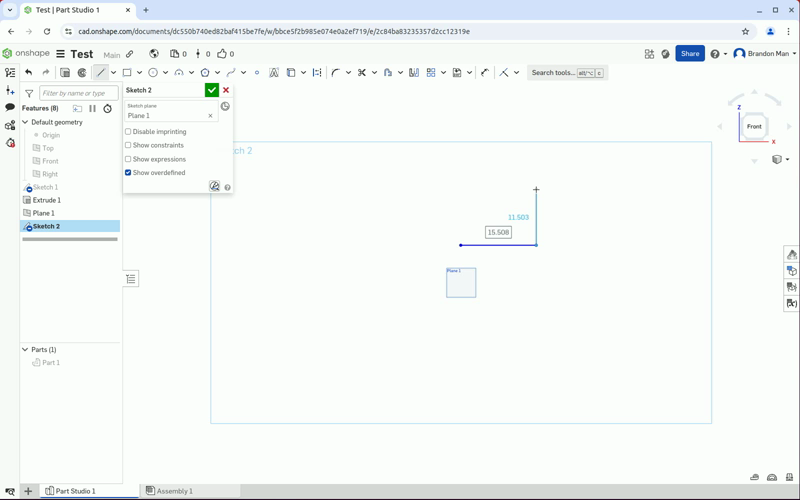
key_up(shift)
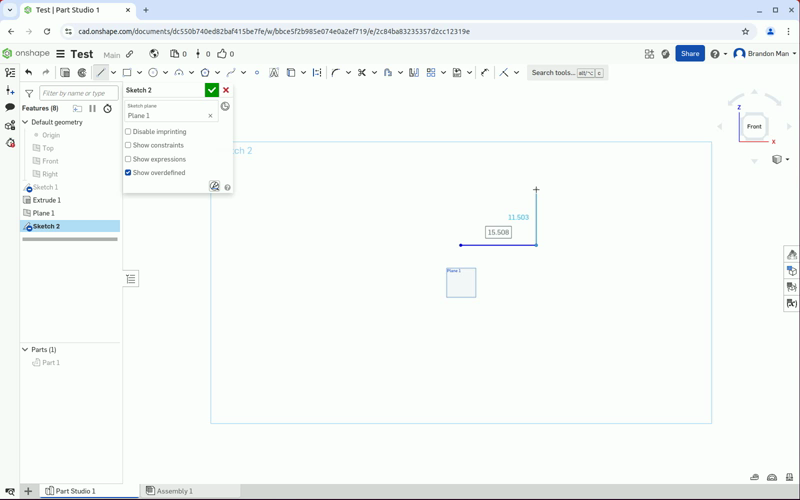
key_down(shift)
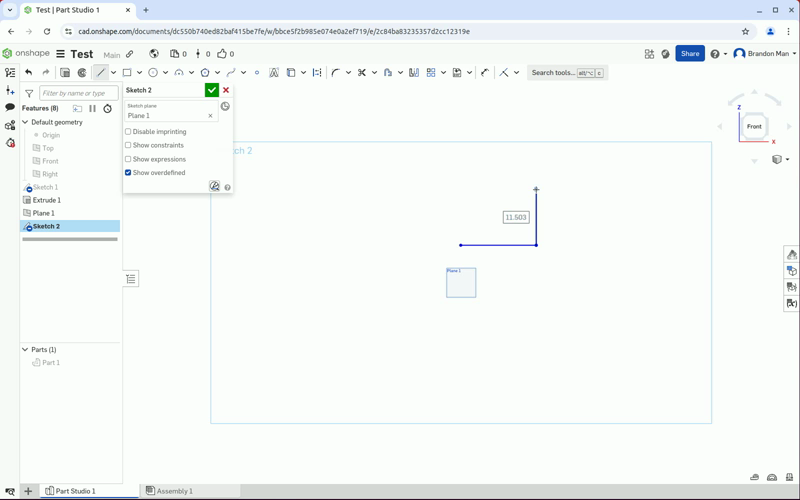
mouse_move(460, 189)
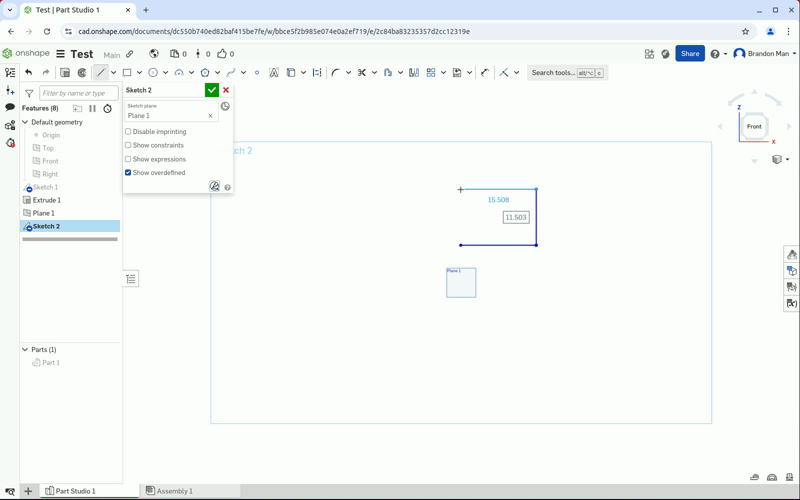
click(460, 189)
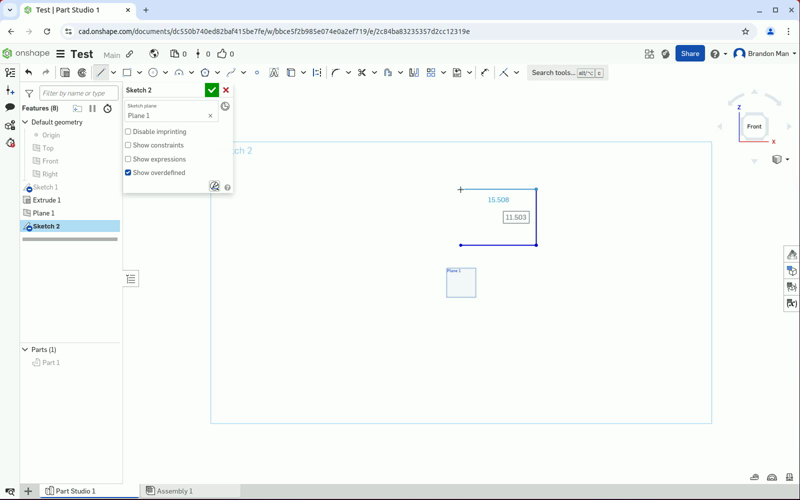
key_up(shift)
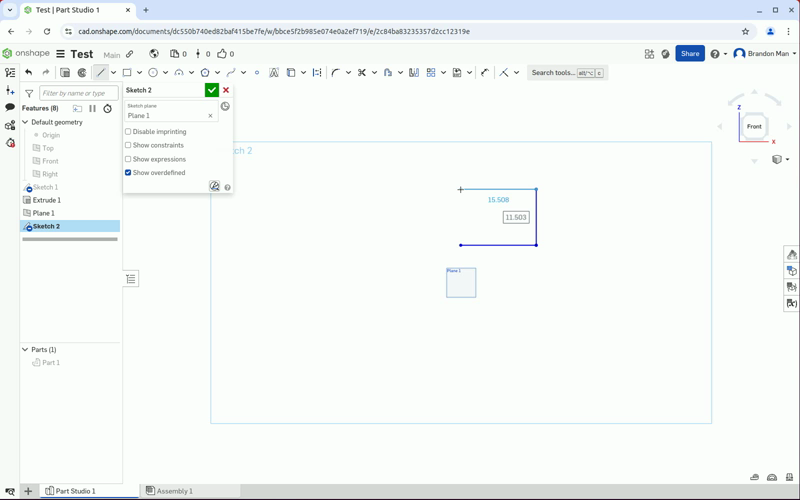
mouse_move(490, 189)
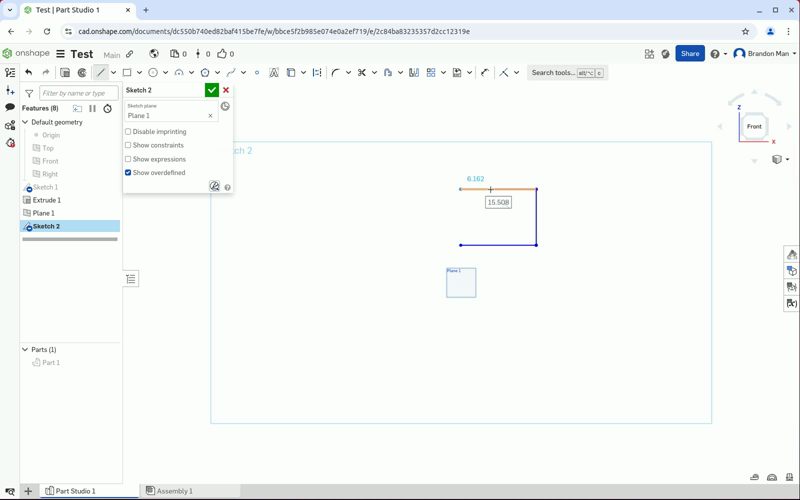
key_down(shift)
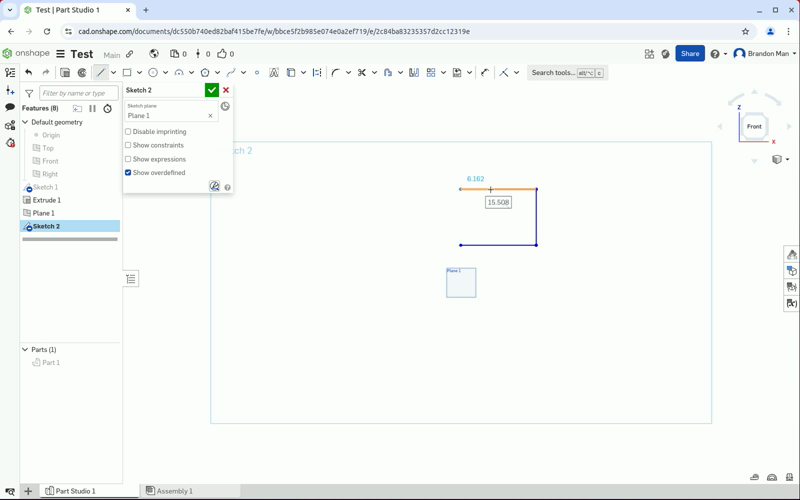
mouse_move(460, 245)
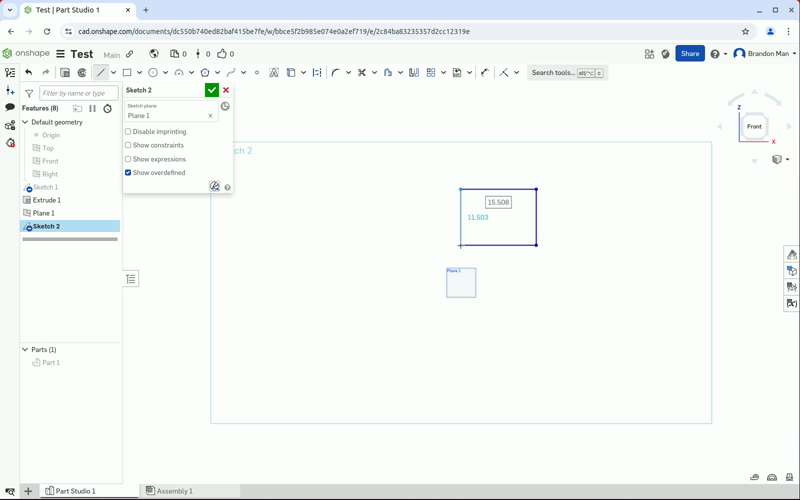
key_up(shift)
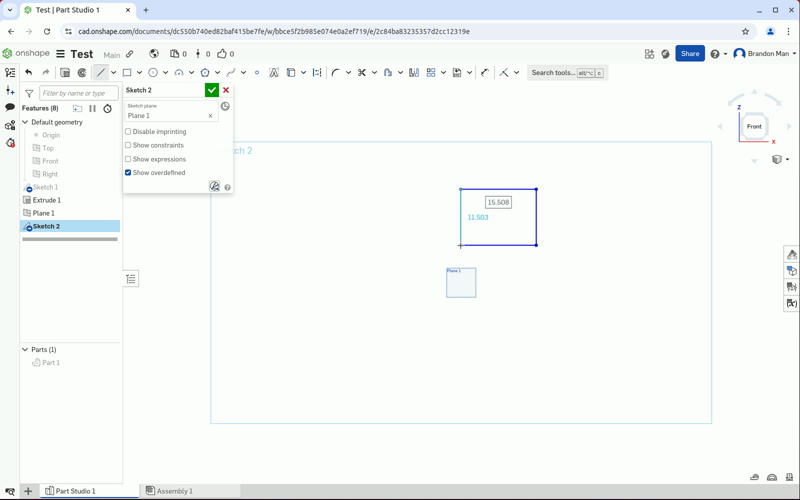
click(460, 245)
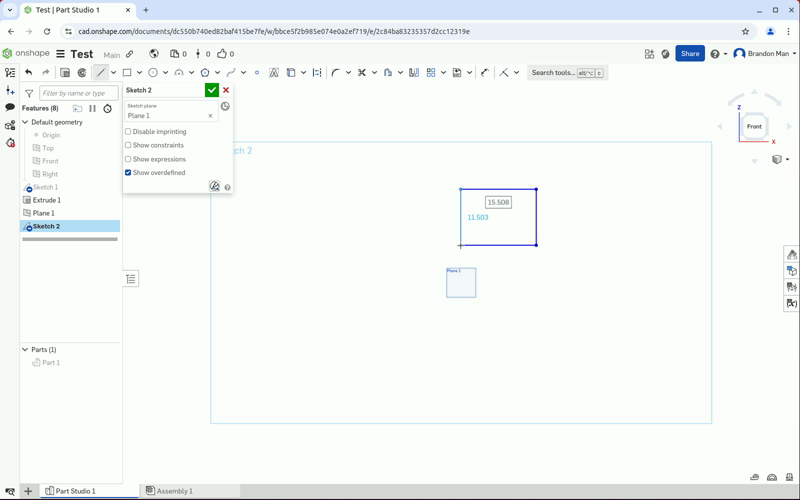
key(esc)
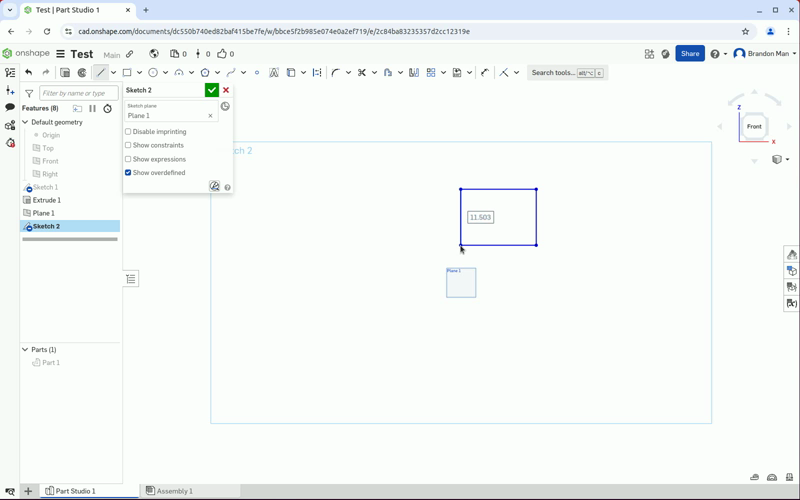
mouse_move(471, 211)
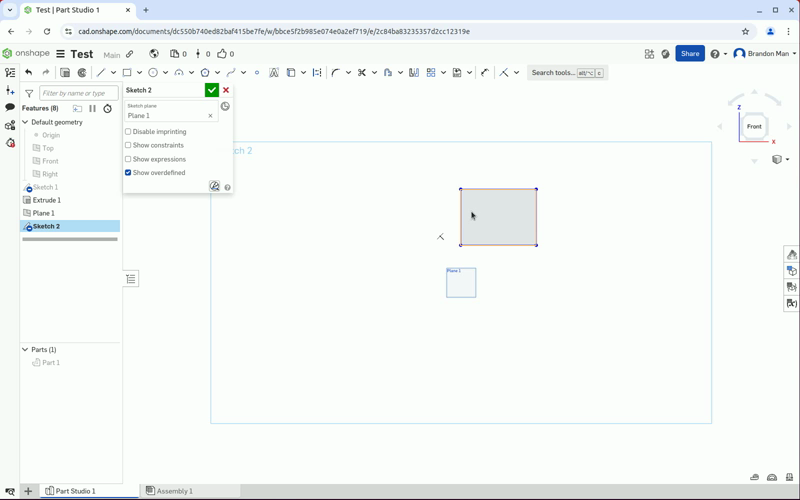
click(471, 211)
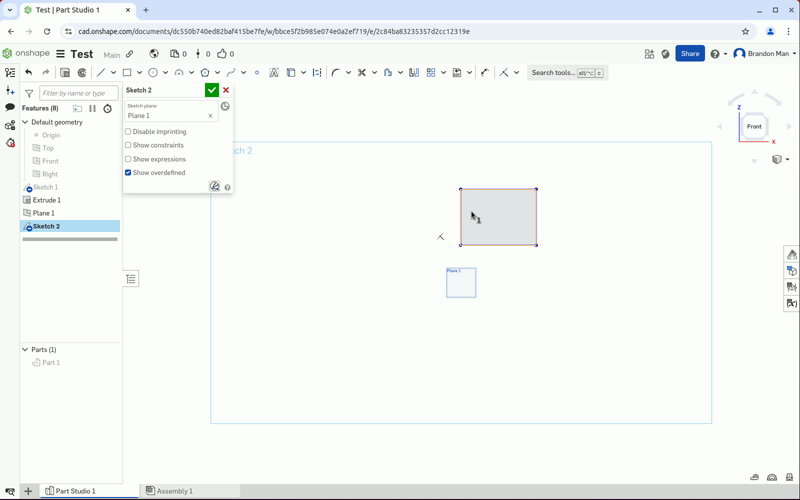
mouse_move(73, 352)
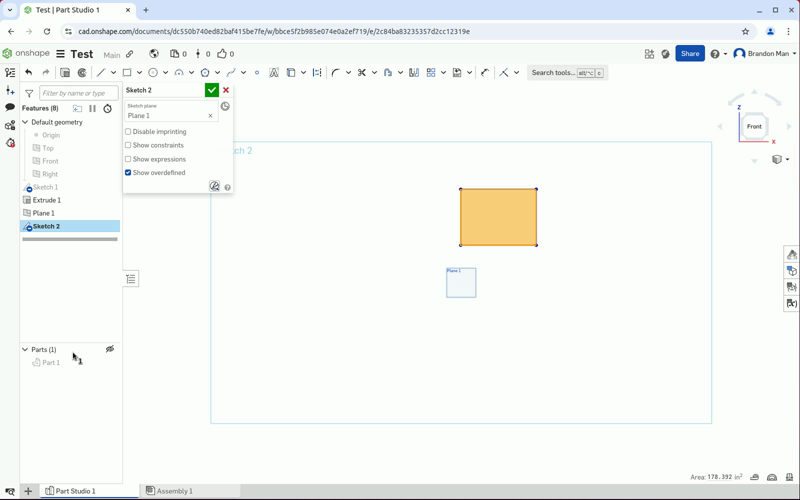
key(shift+y)
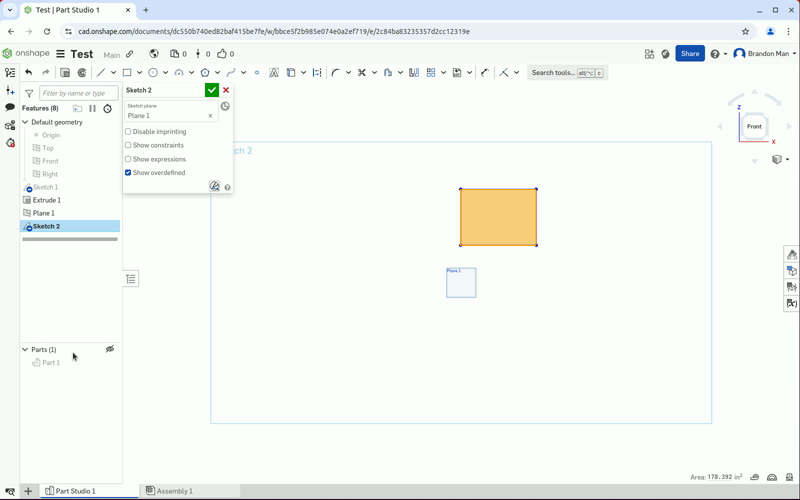
key(shift+e)
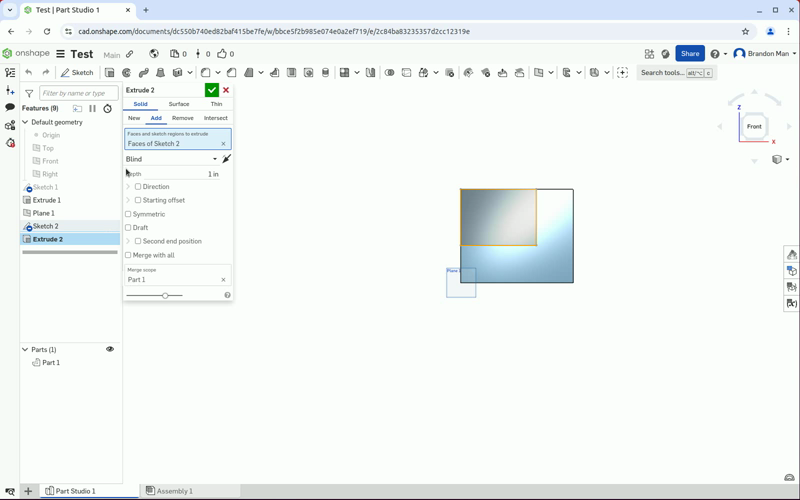
mouse_move(143, 106)
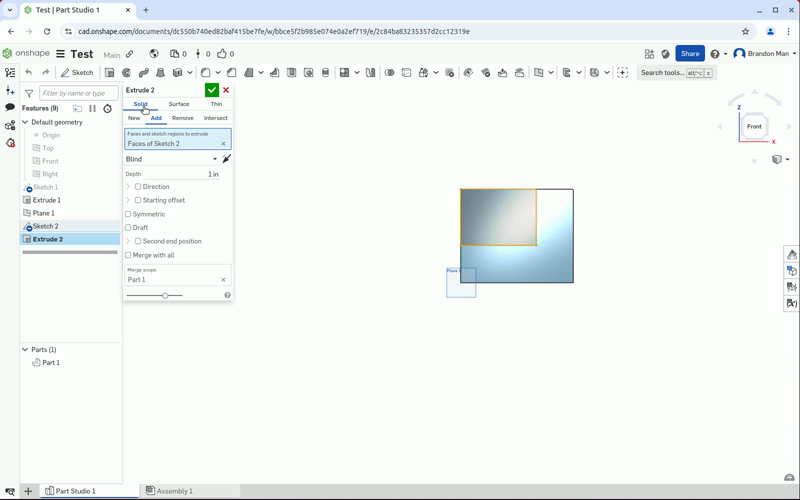
click(143, 106)
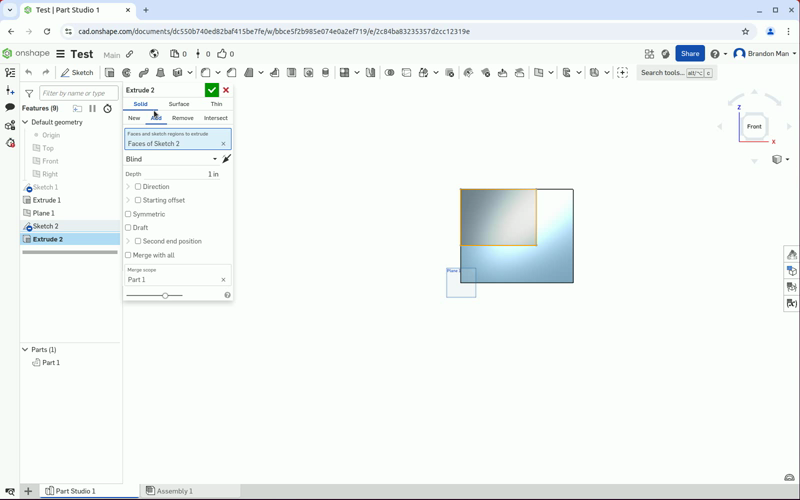
mouse_move(186, 120)
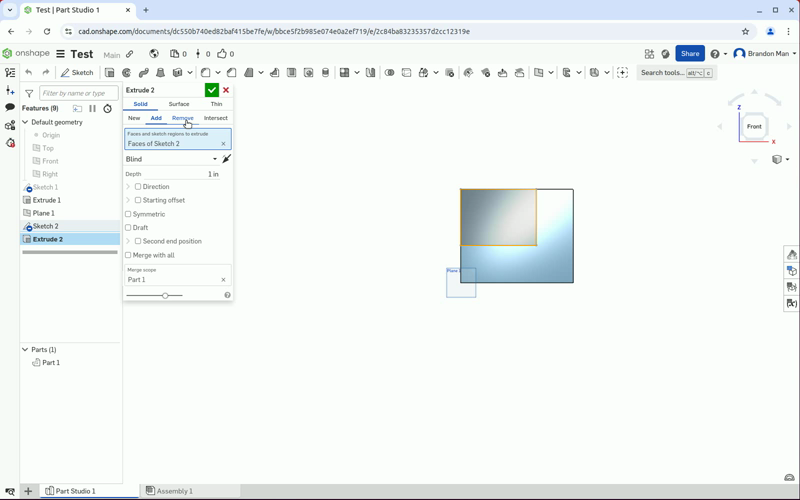
click(186, 120)
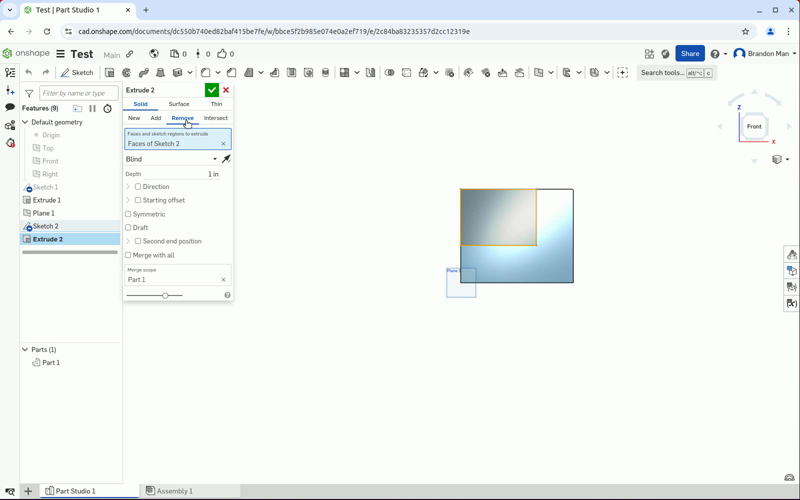
key(tab, 4)
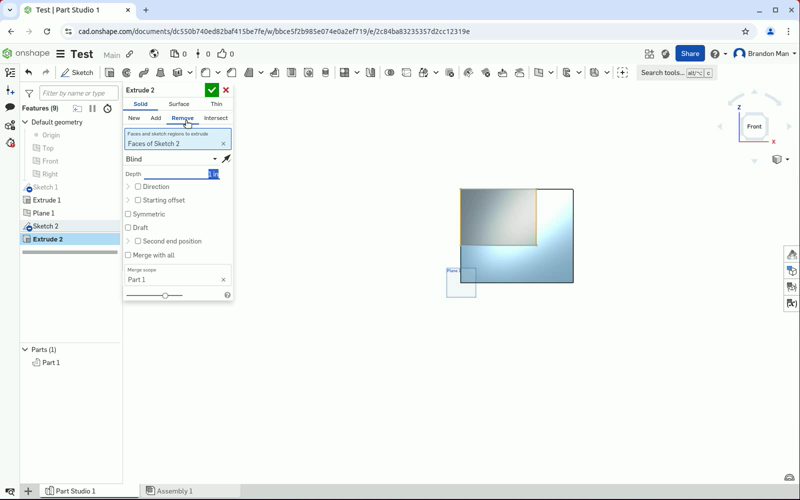
text(7.703)
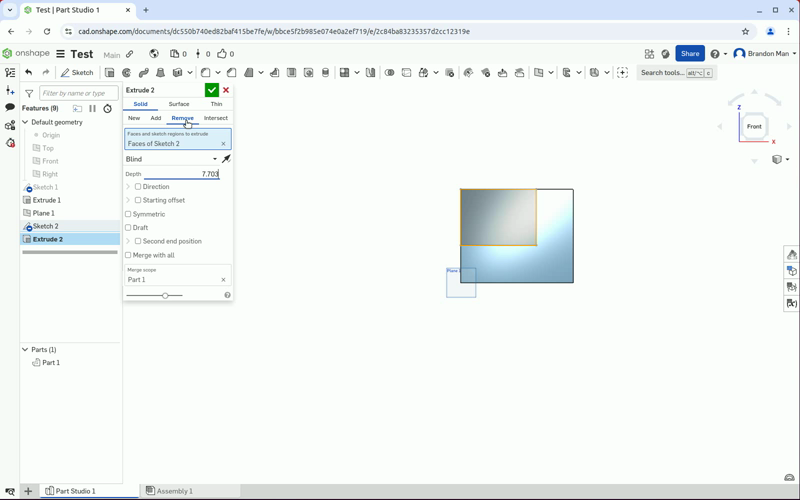
key(tab, 6)
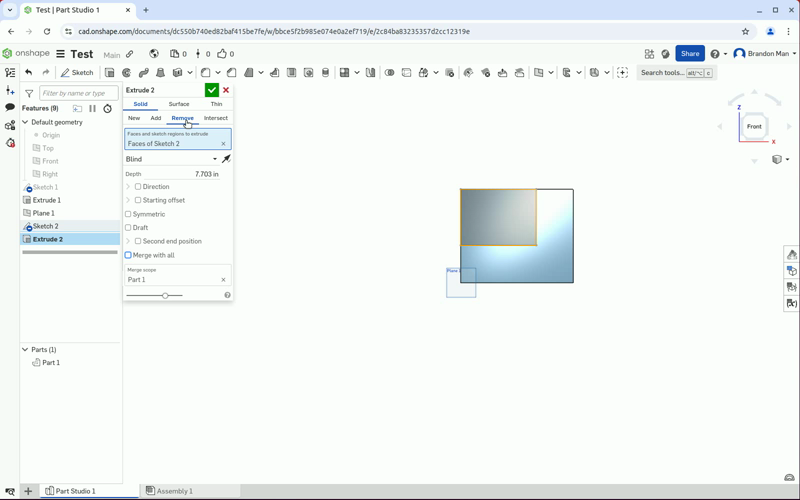
key(space)
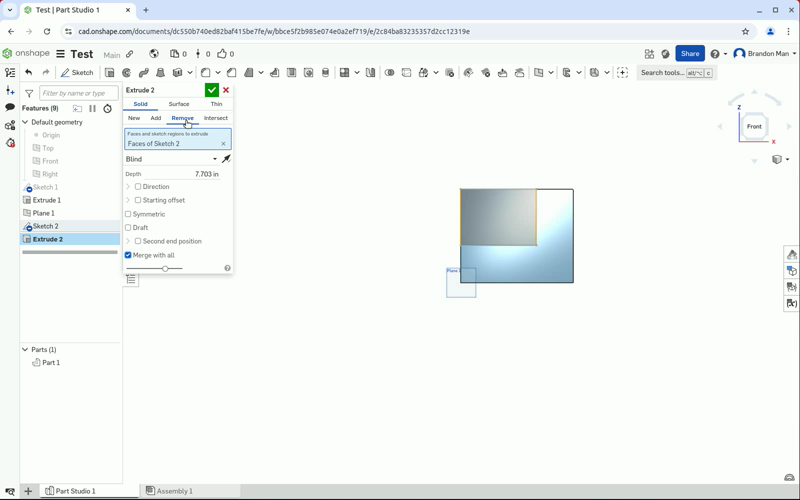
key(enter)
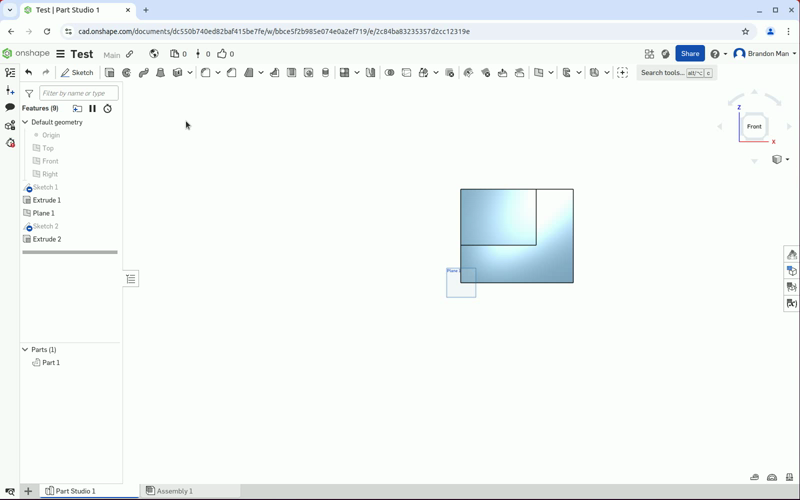
key(shift+h)
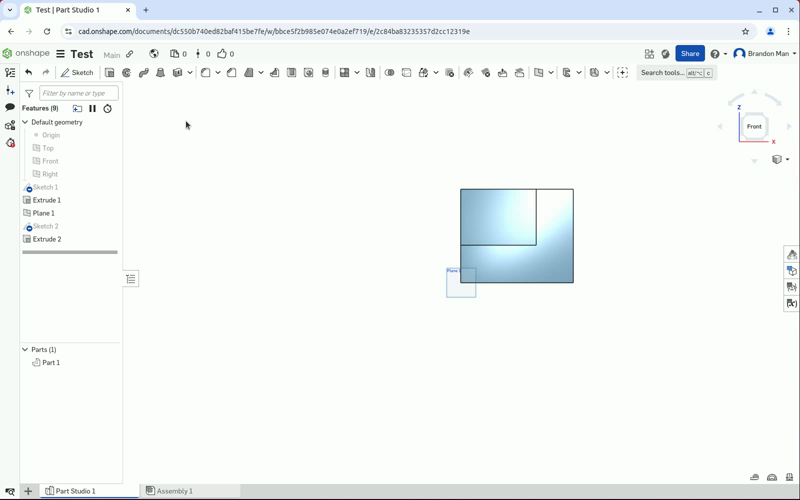
key(shift+h)
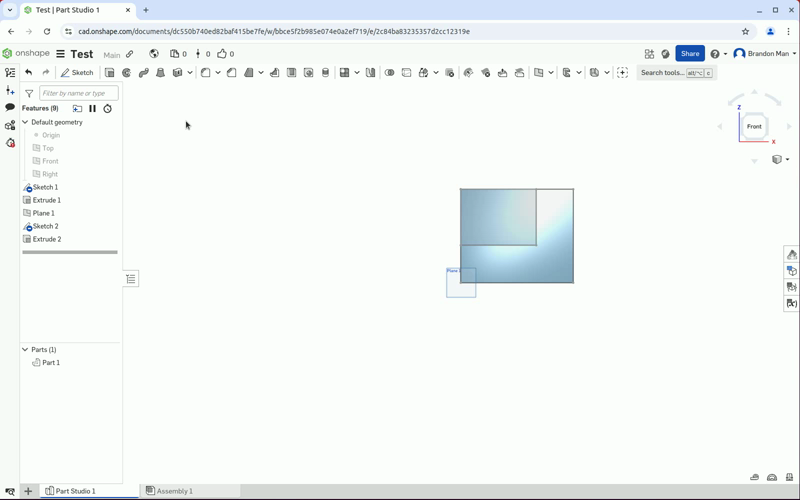
key(shift+7)
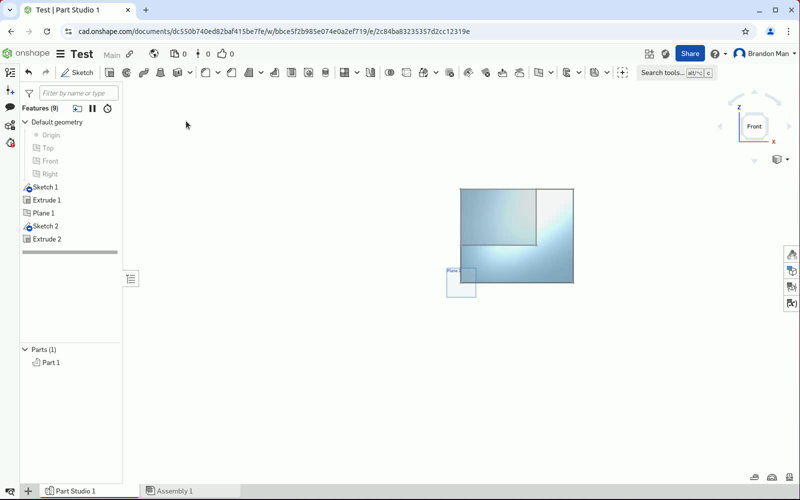
key(left, 2)
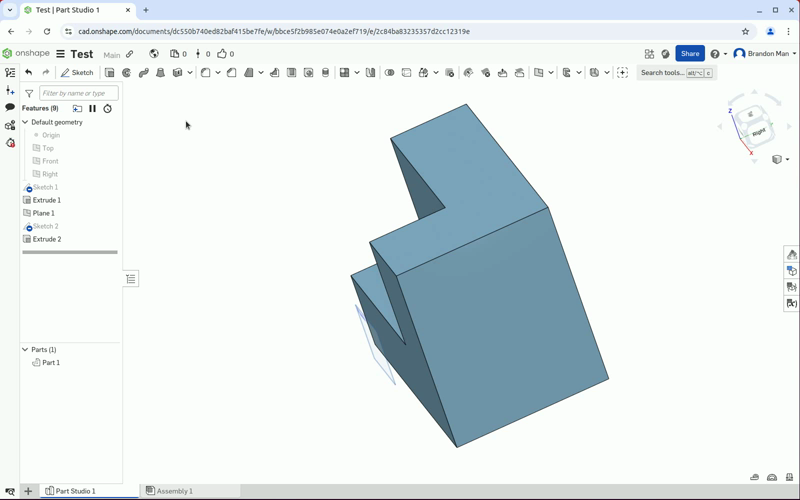
key(down, 2)
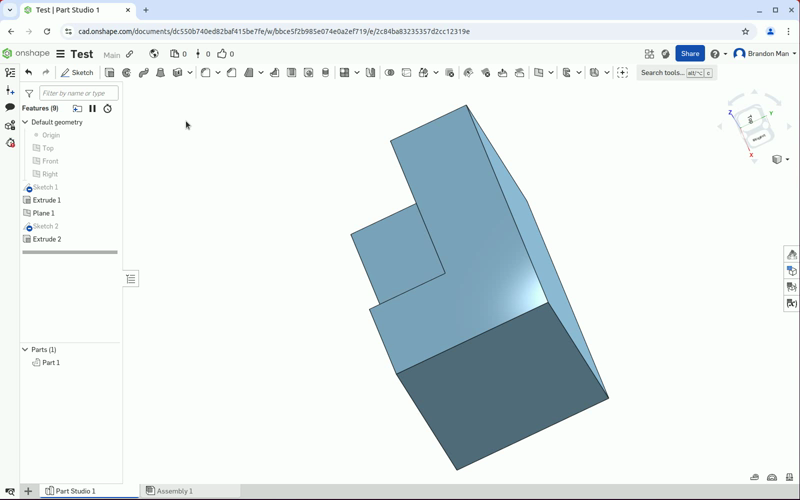
key(up, 2)
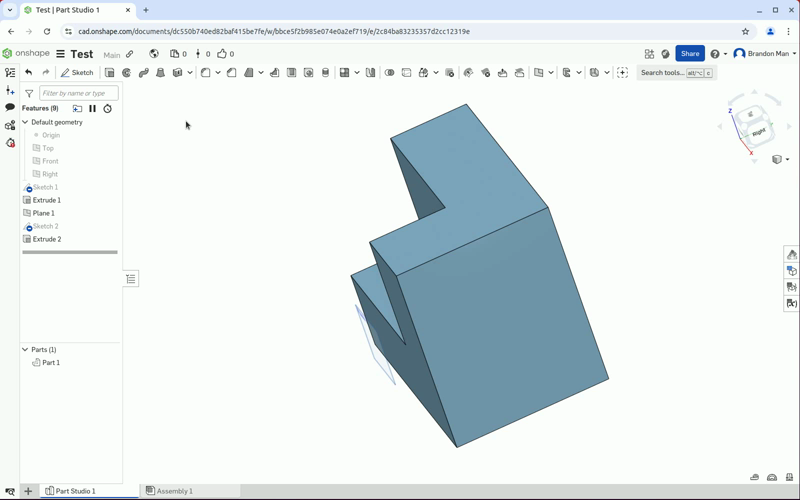
key(right, 2)
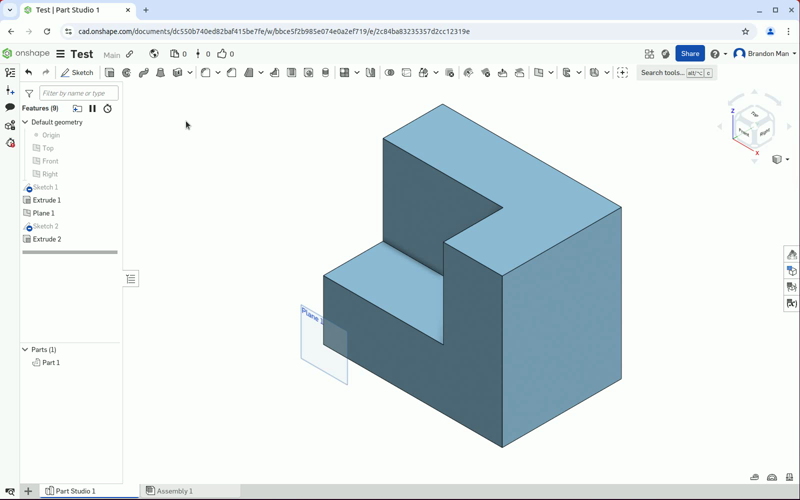
mouse_move(73, 189)
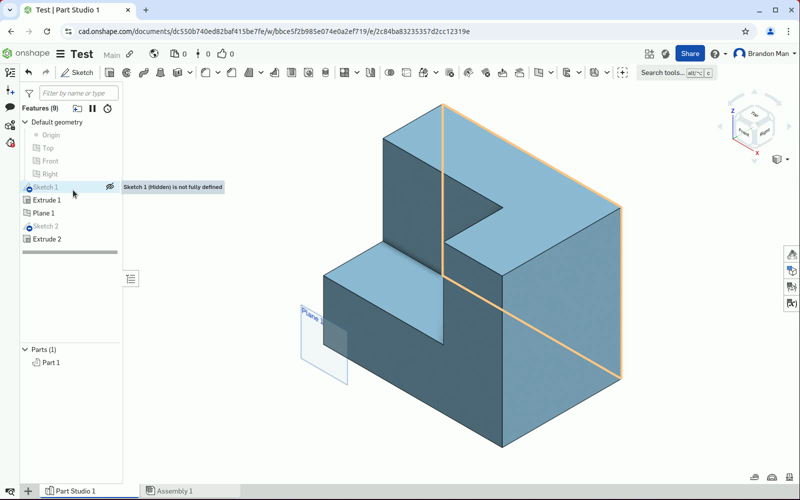
click(73, 189)